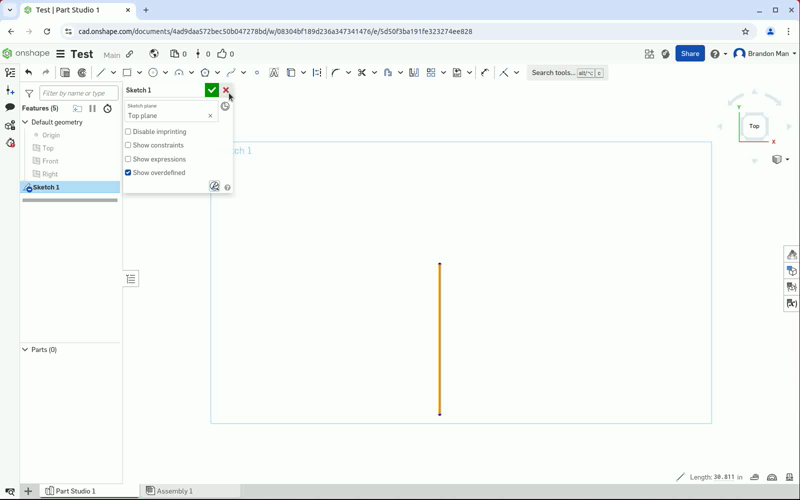
key(shift+h)
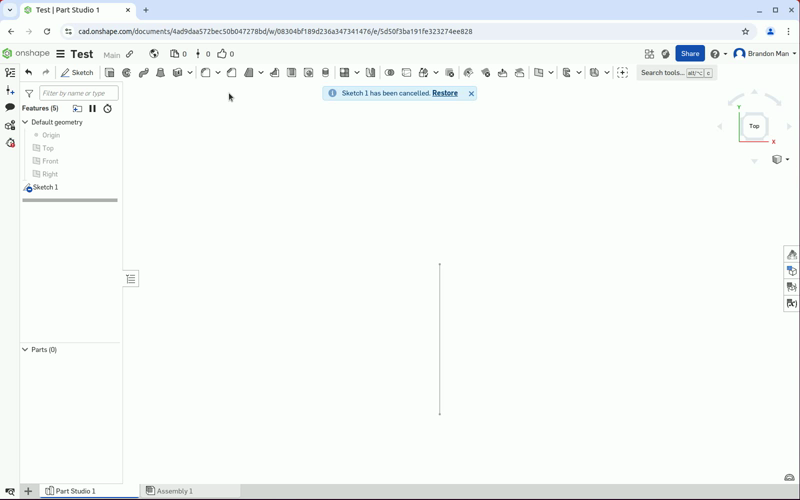
mouse_move(73, 352)
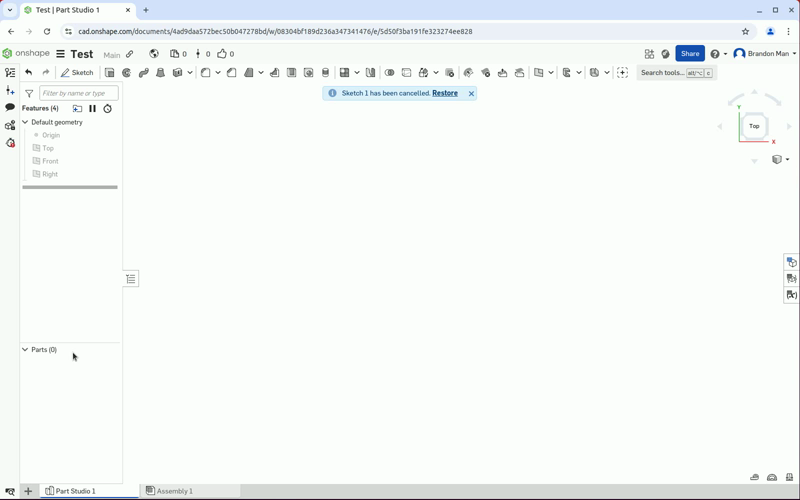
key(y)
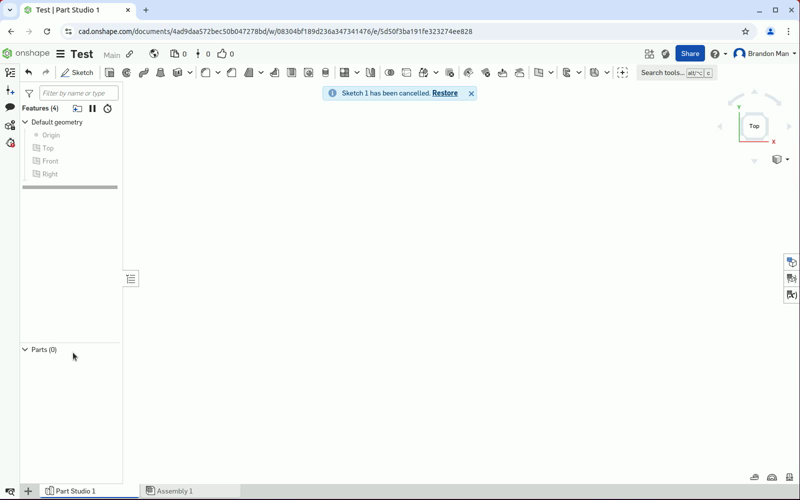
key(shift+p)
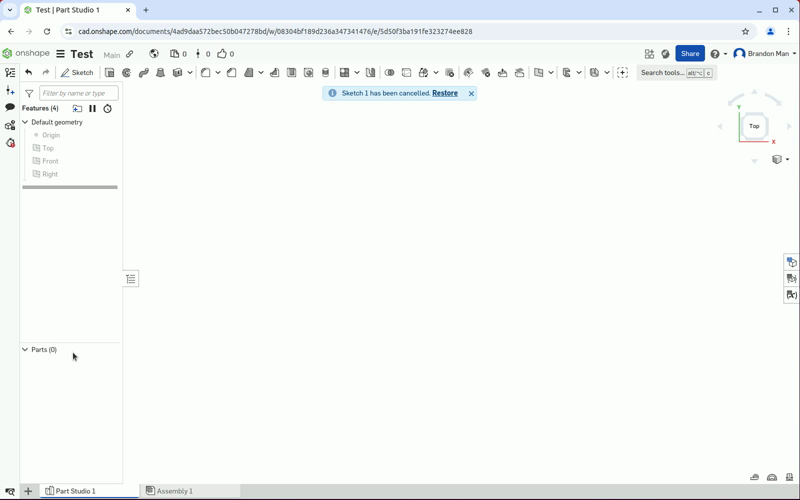
key(space)
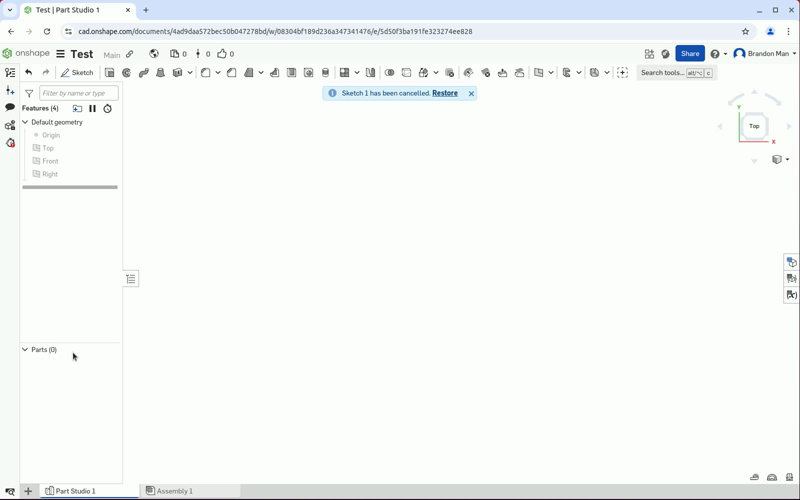
key_down(shift)
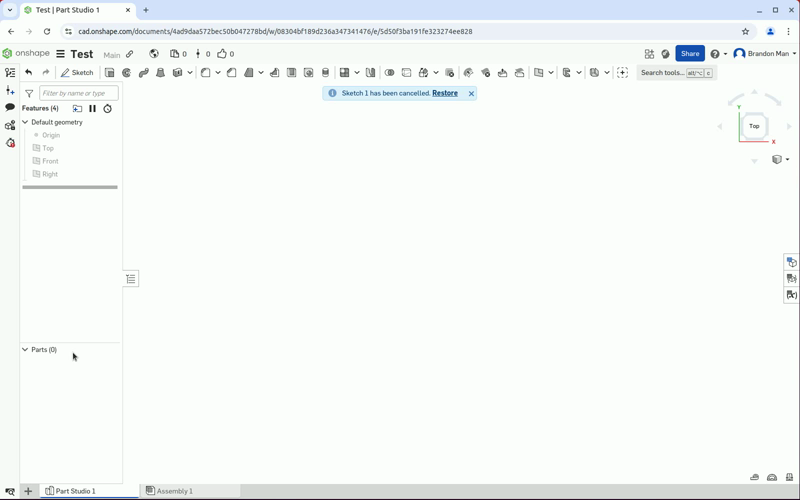
key(up)
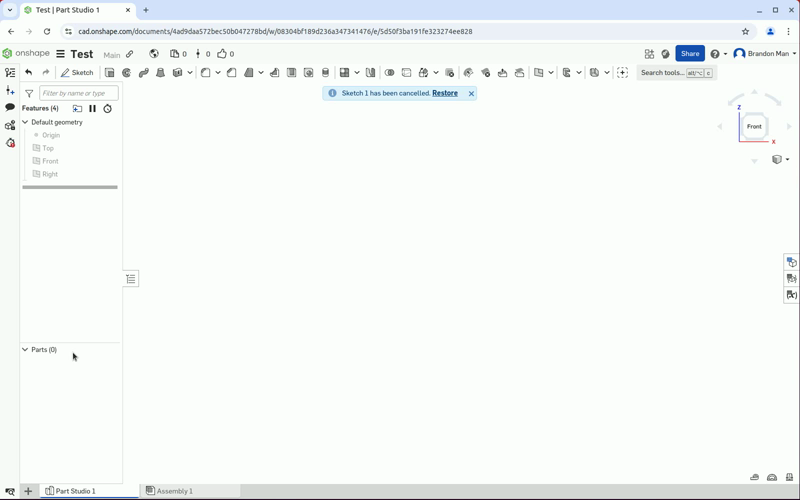
key_up(shift)
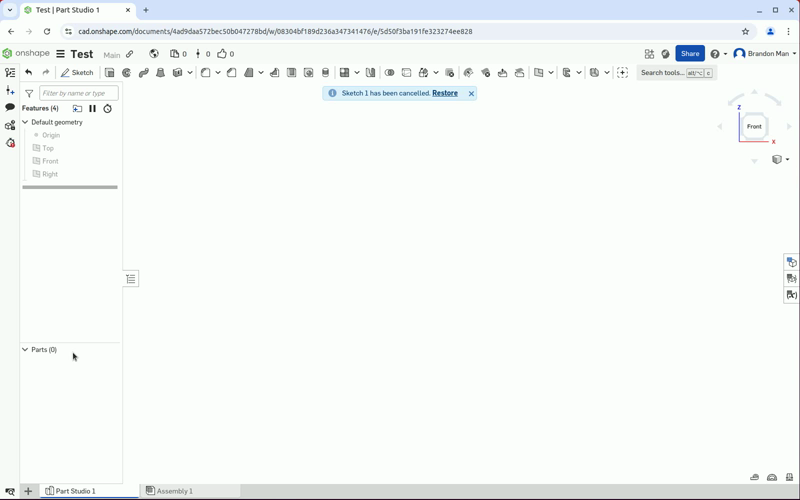
mouse_move(73, 352)
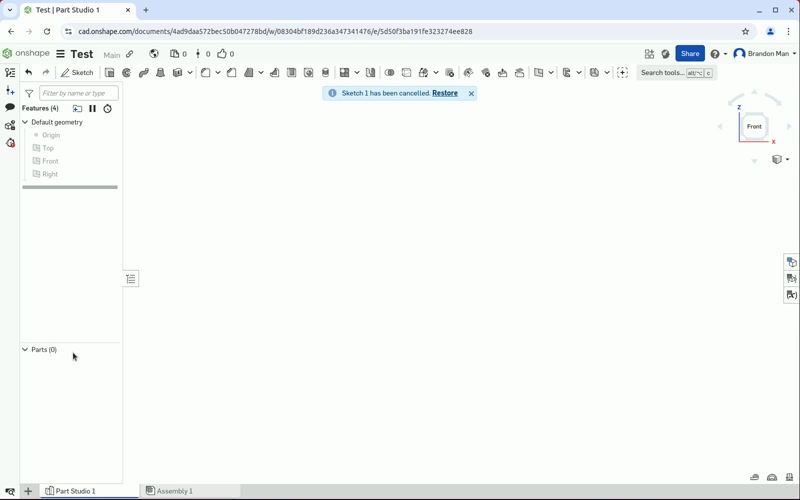
key(shift+y)
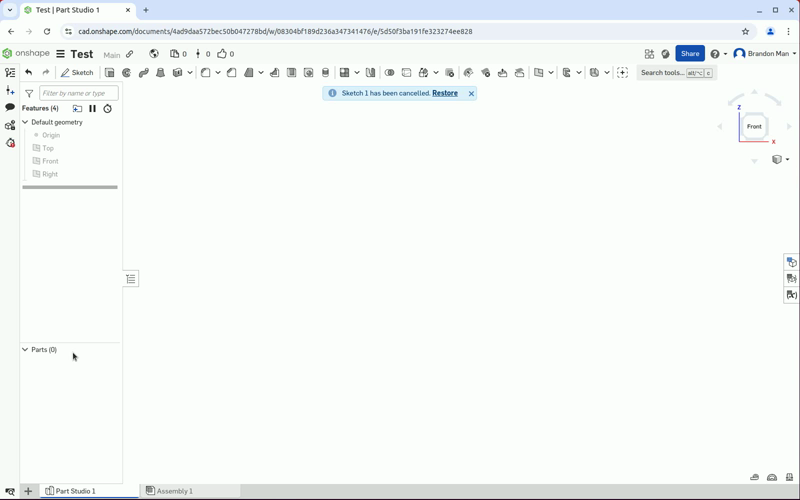
key(shift+s)
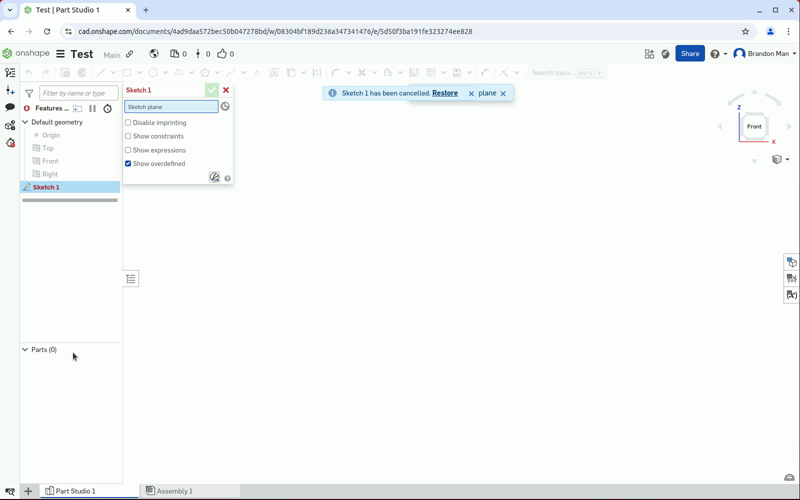
mouse_move(73, 163)
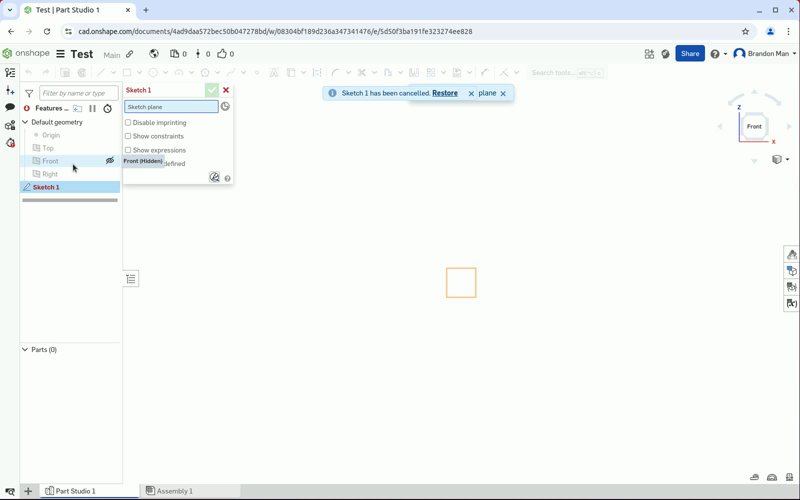
click(73, 163)
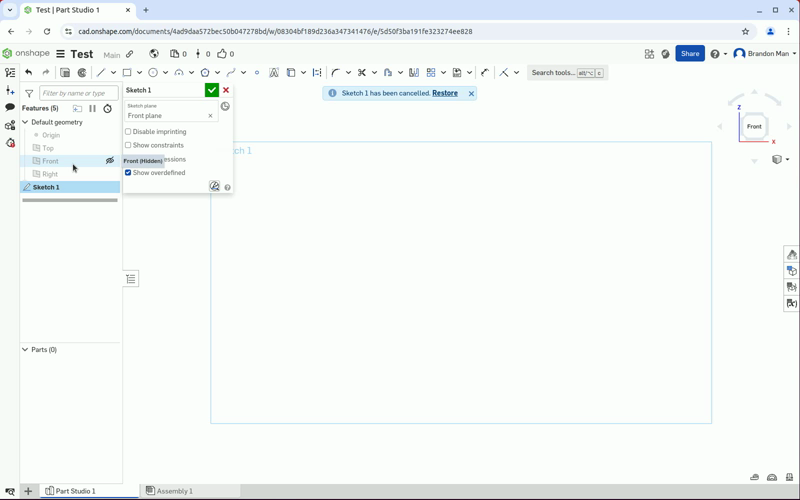
mouse_move(73, 352)
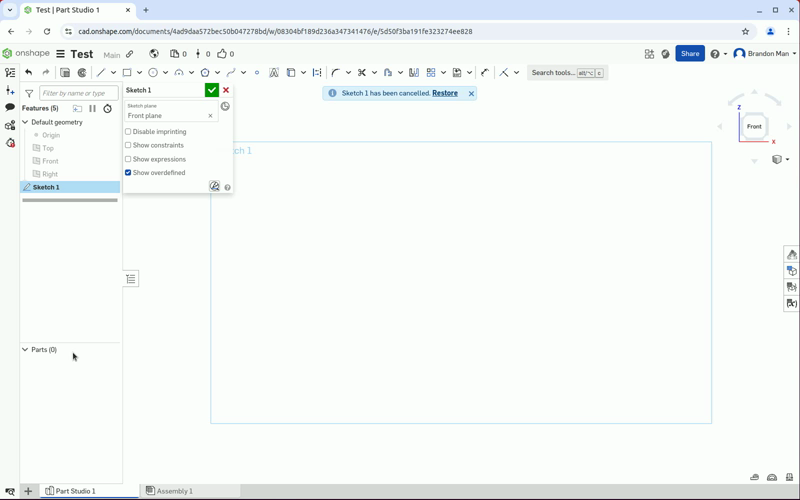
key(y)
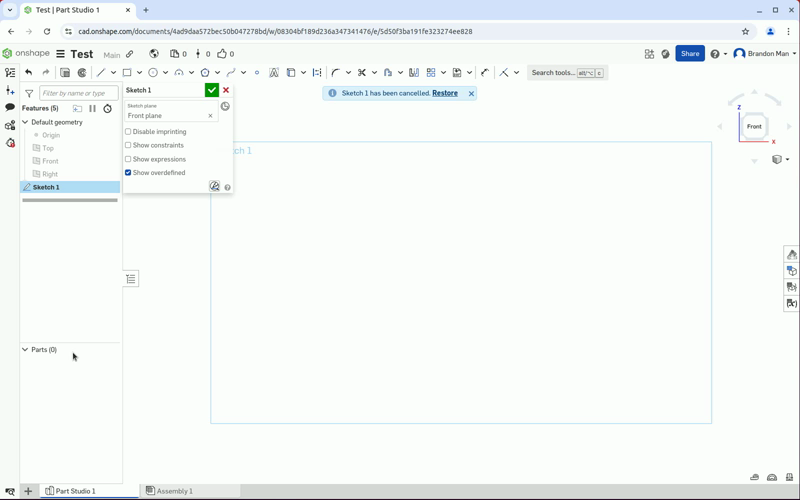
key(l)
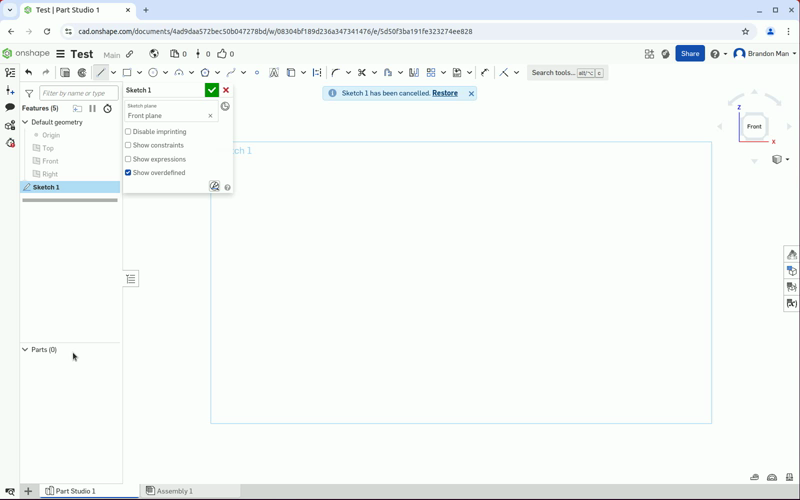
key_down(shift)
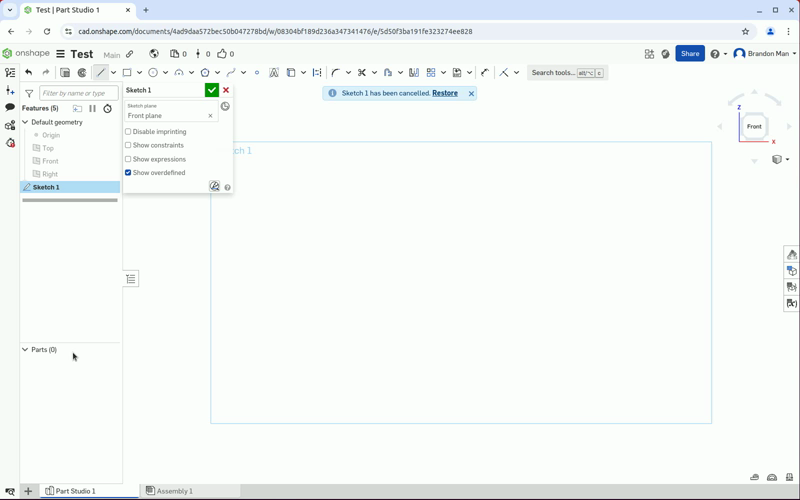
mouse_move(404, 292)
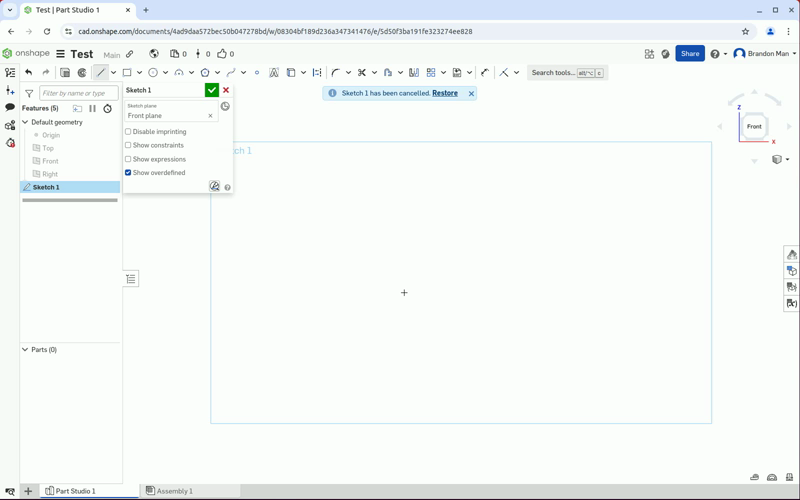
click(404, 292)
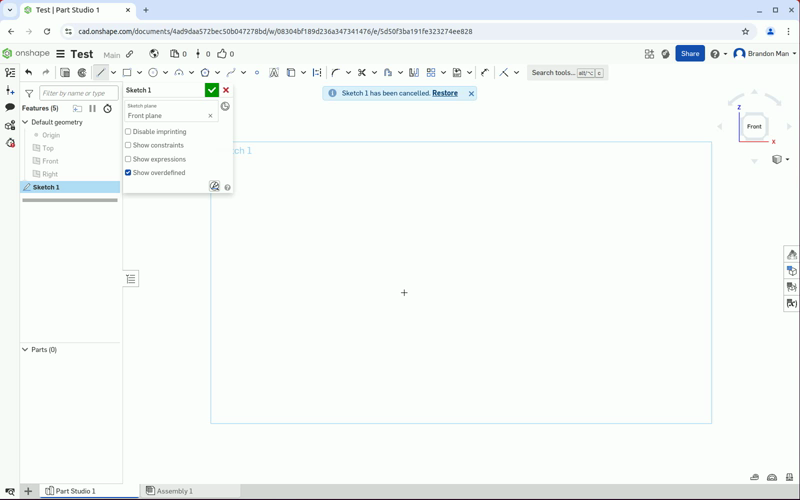
key_up(shift)
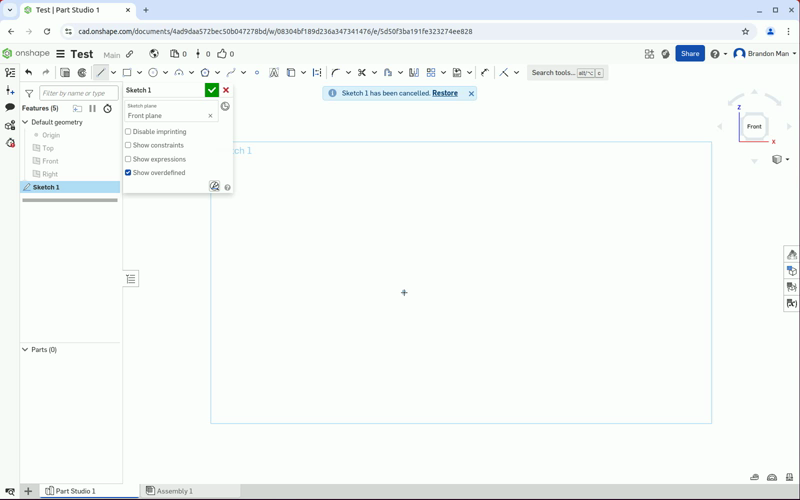
key_down(shift)
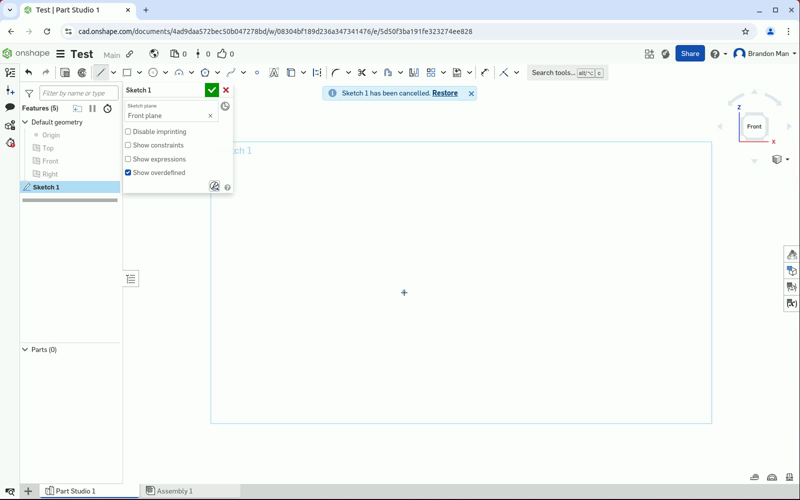
mouse_move(516, 292)
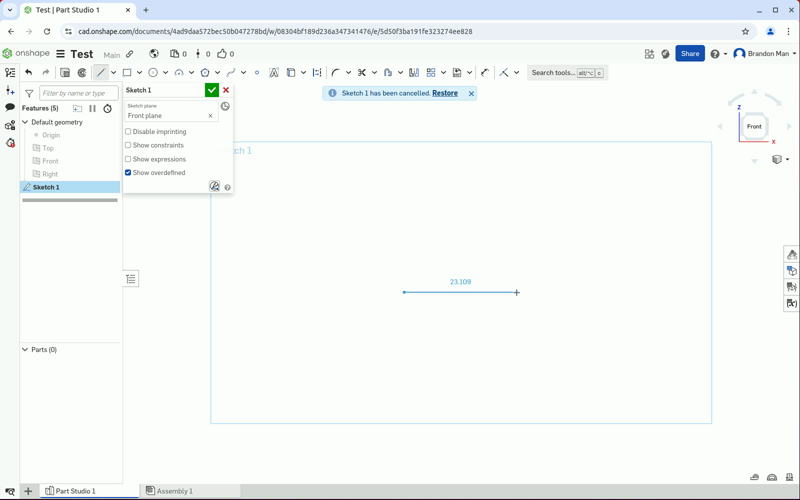
click(516, 292)
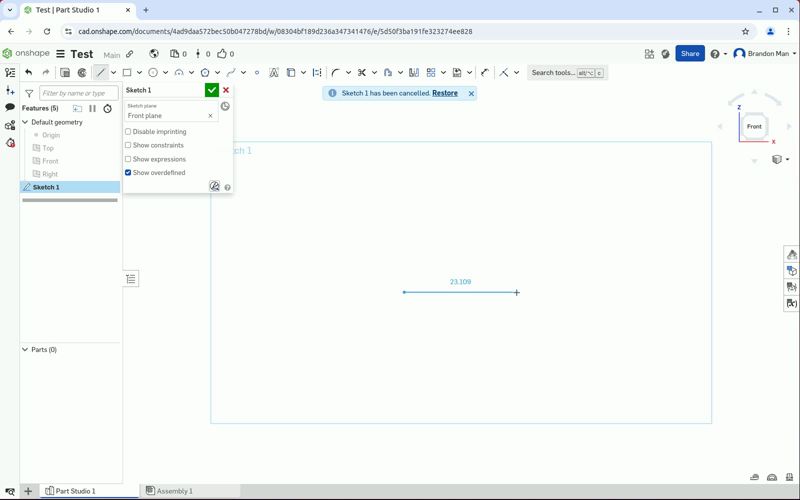
key_up(shift)
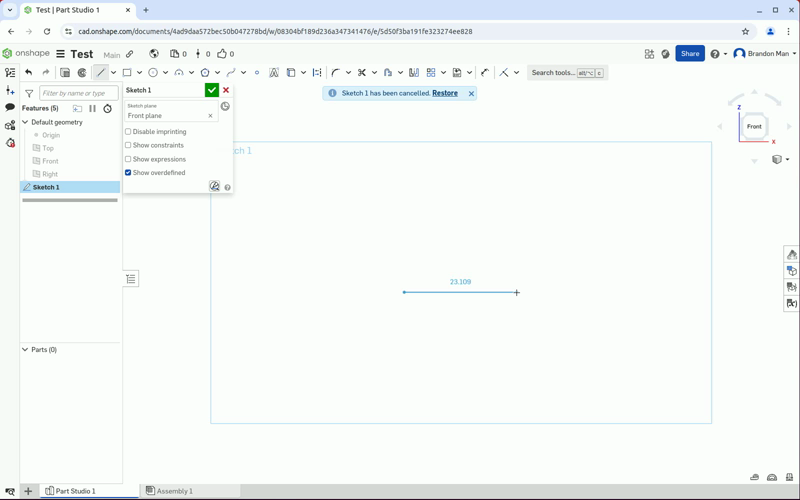
key_down(shift)
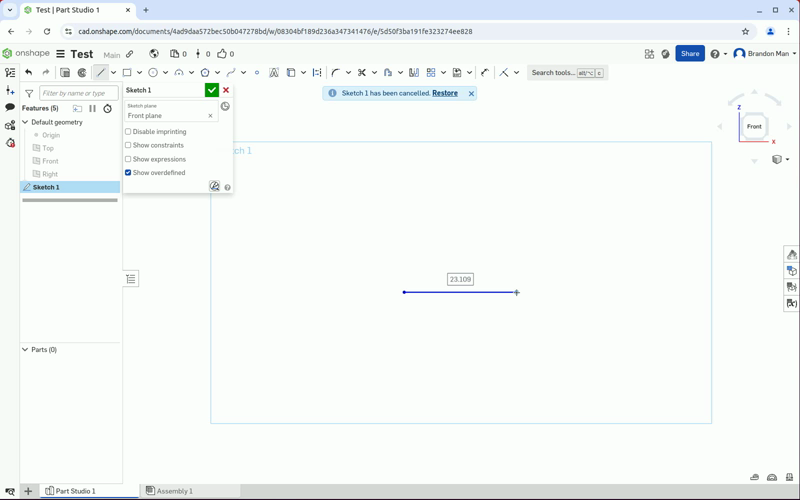
mouse_move(546, 292)
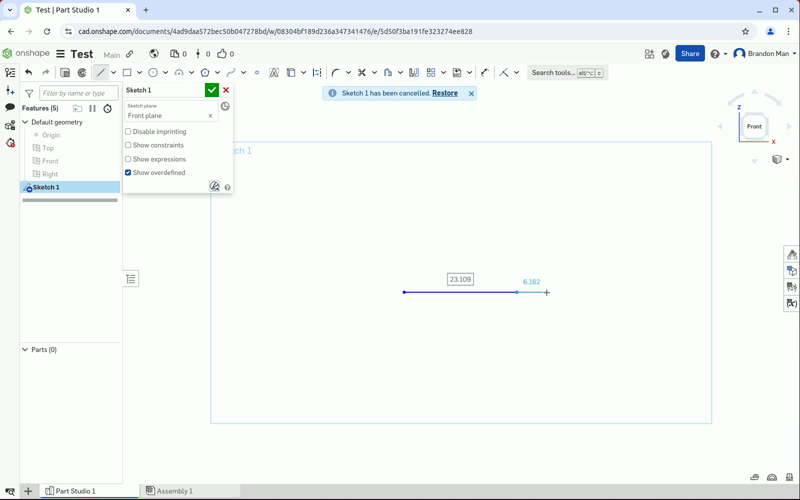
mouse_move(516, 273)
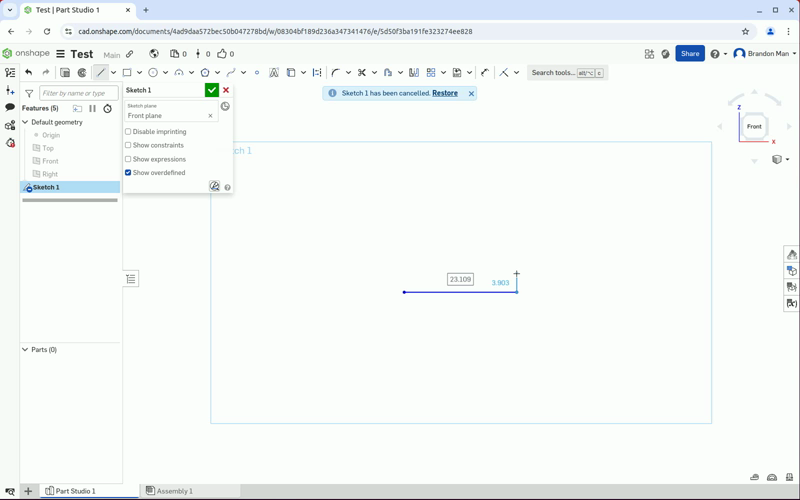
click(516, 273)
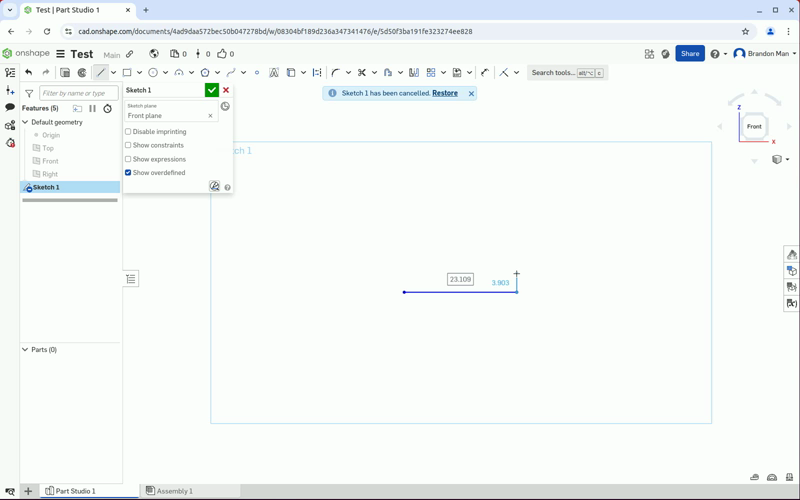
key_up(shift)
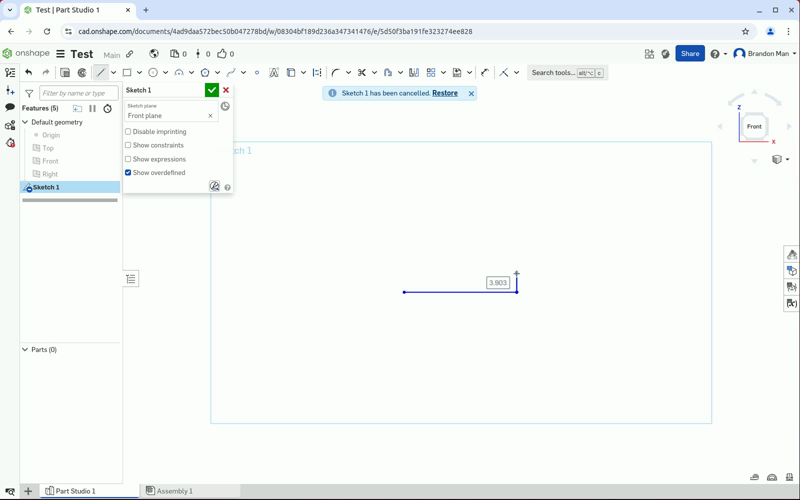
key_down(shift)
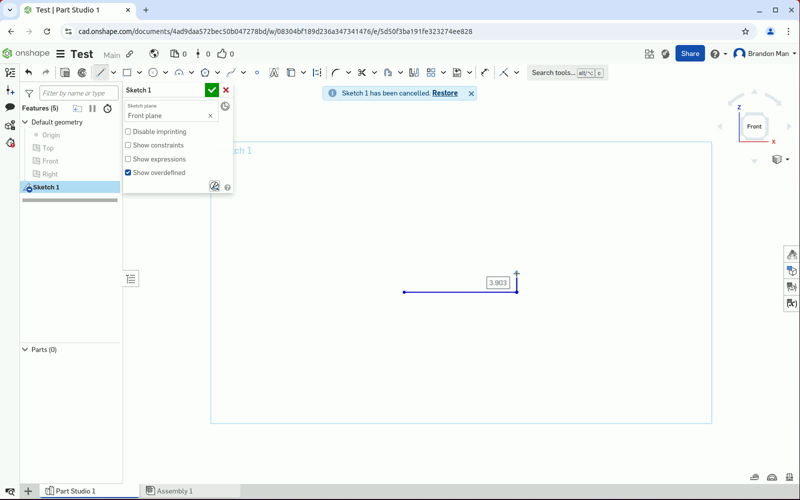
mouse_move(404, 273)
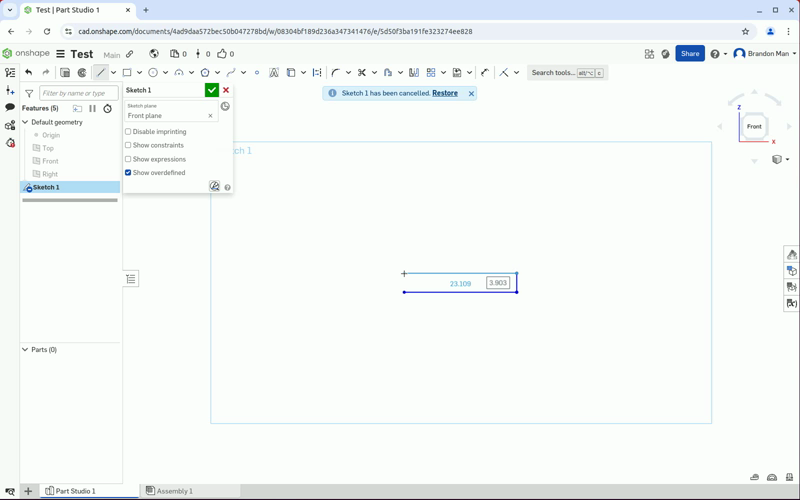
click(404, 273)
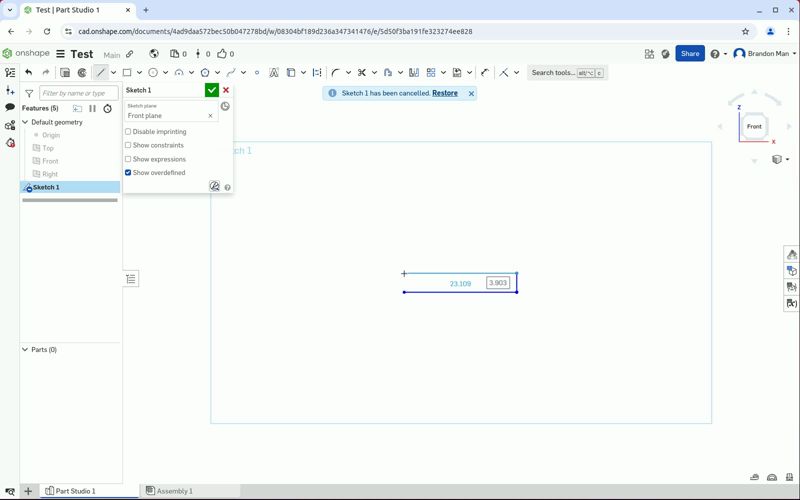
key_up(shift)
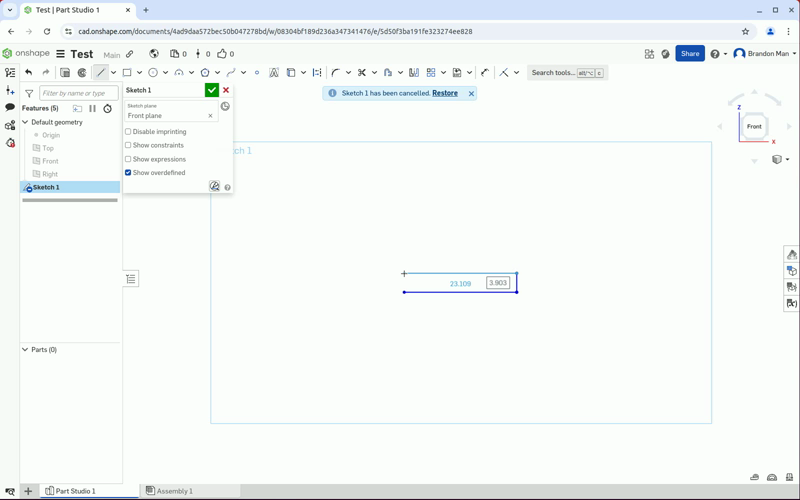
mouse_move(434, 273)
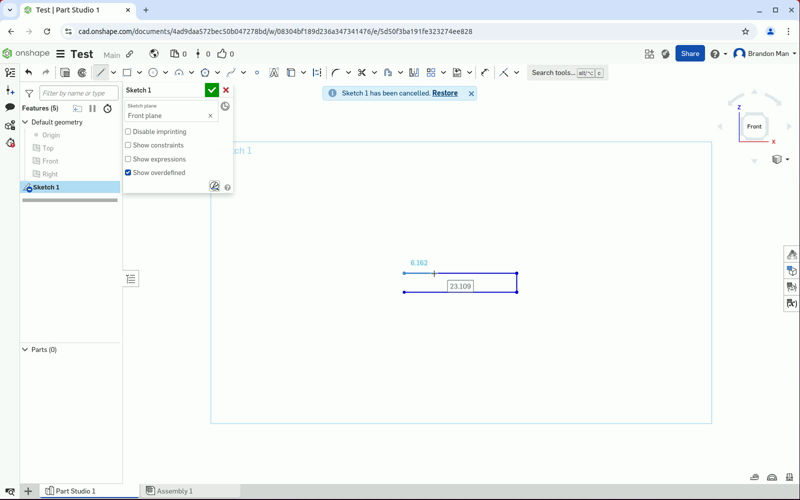
key_down(shift)
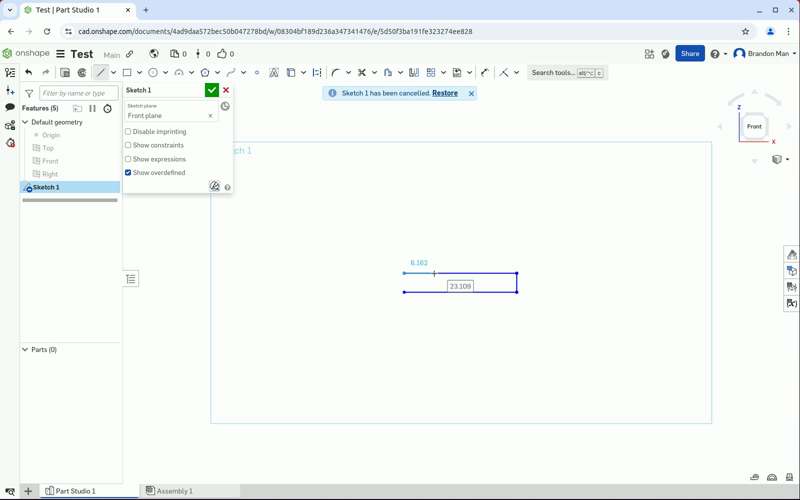
mouse_move(404, 292)
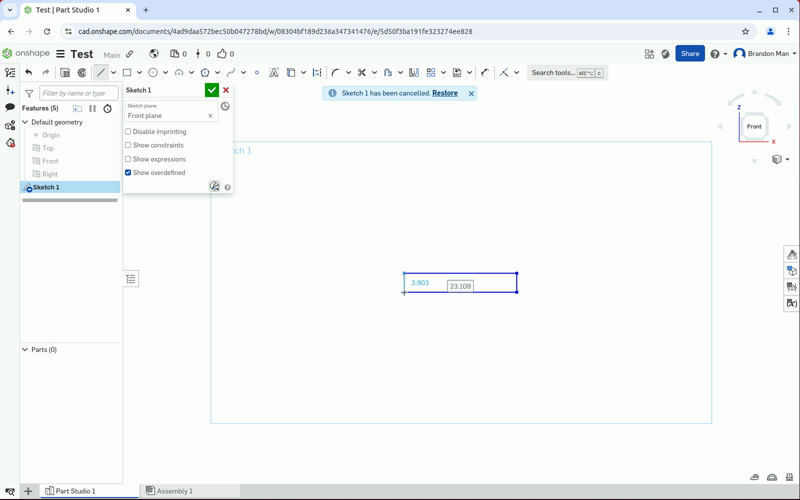
key_up(shift)
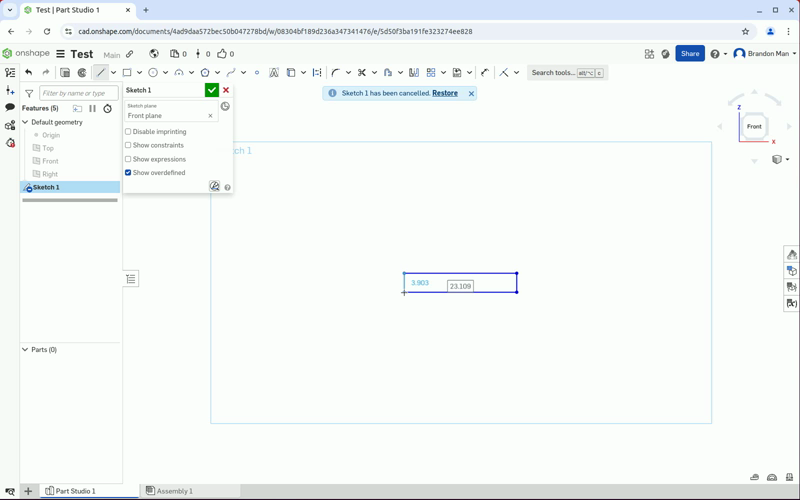
click(404, 292)
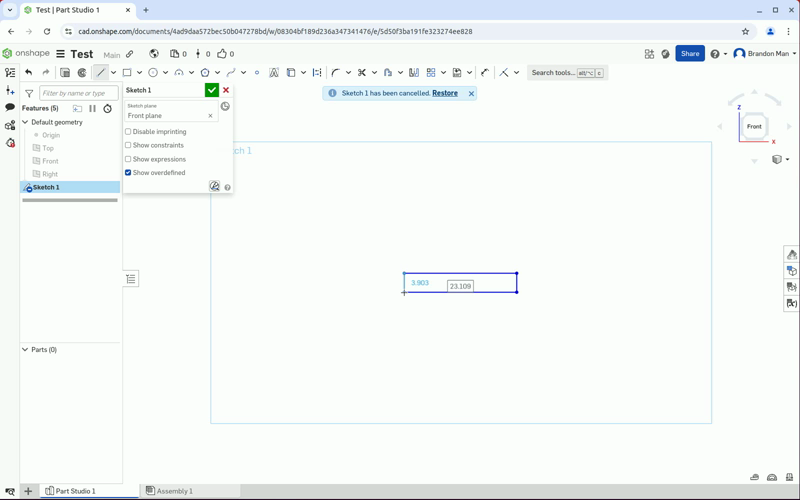
key(esc)
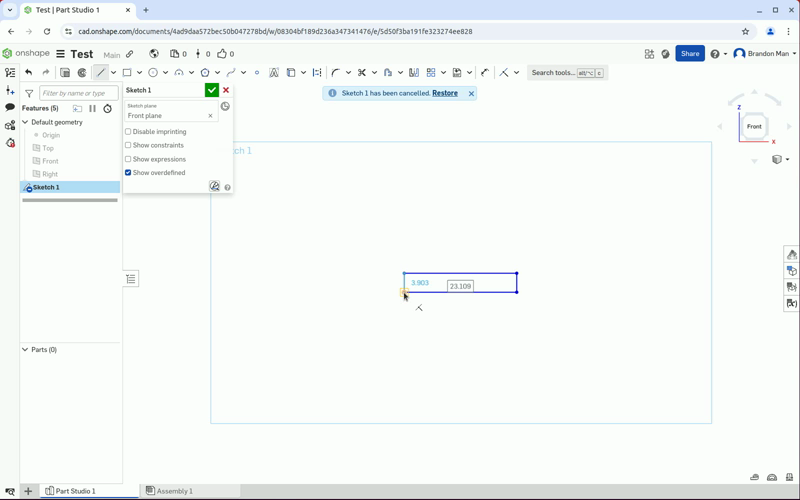
mouse_move(450, 276)
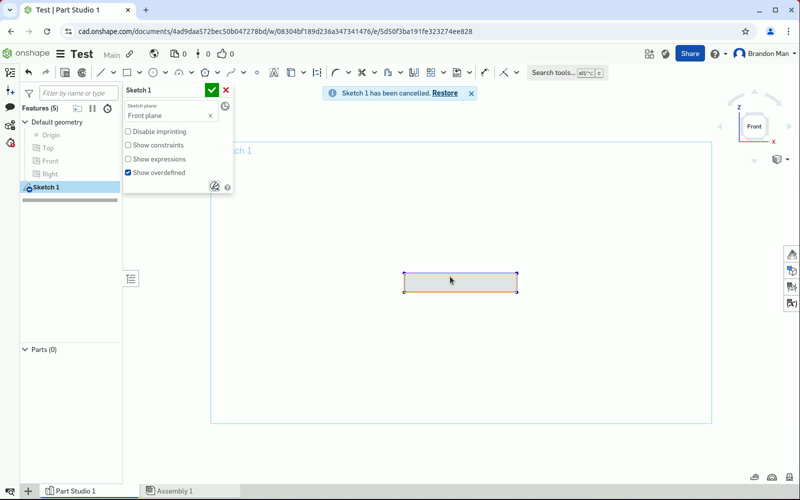
click(450, 276)
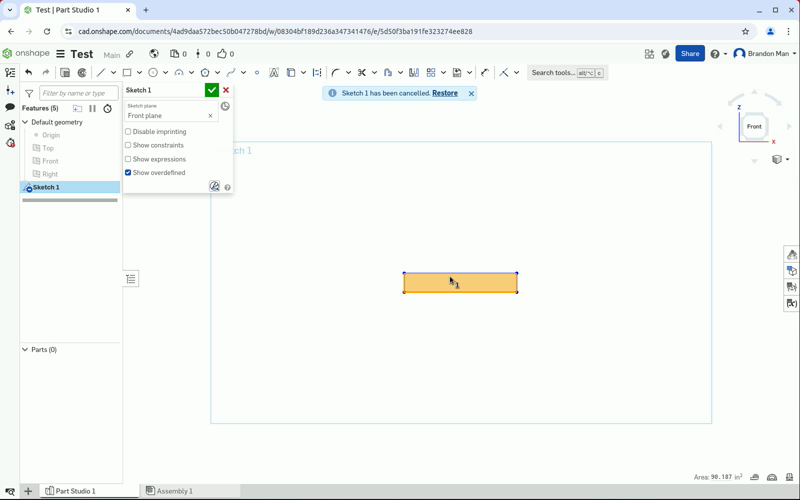
mouse_move(73, 352)
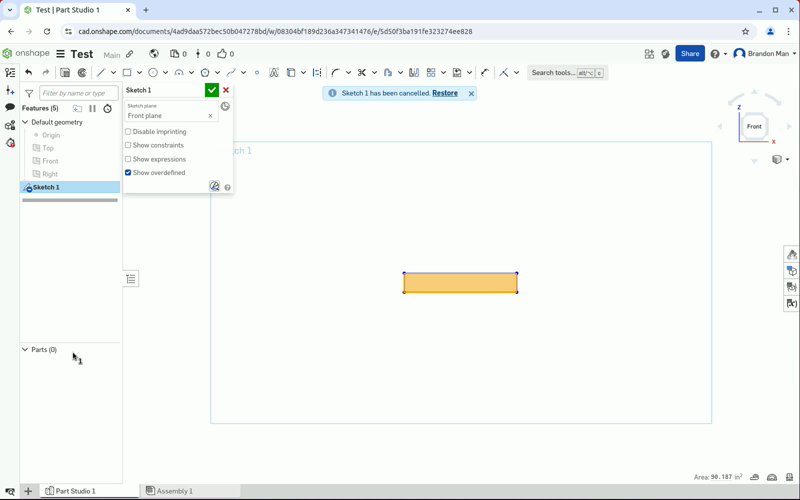
key(shift+y)
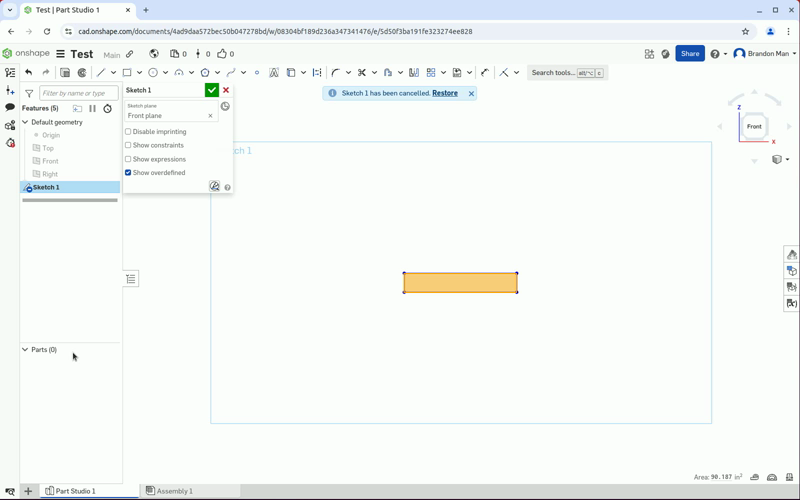
key(shift+e)
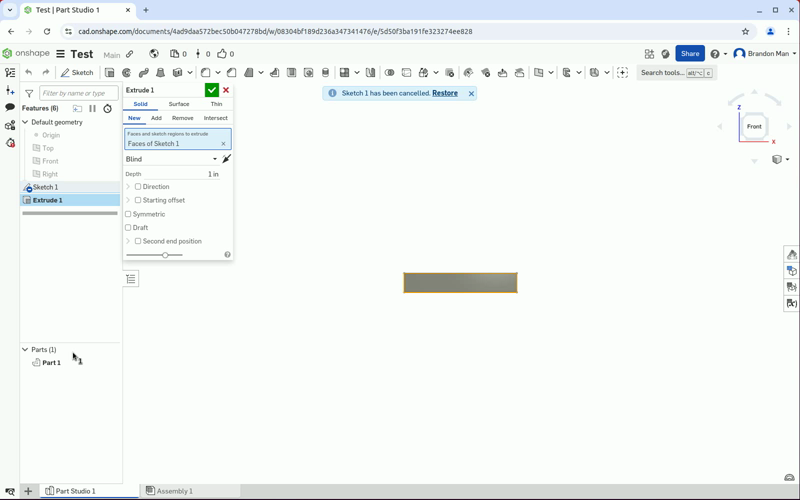
mouse_move(143, 106)
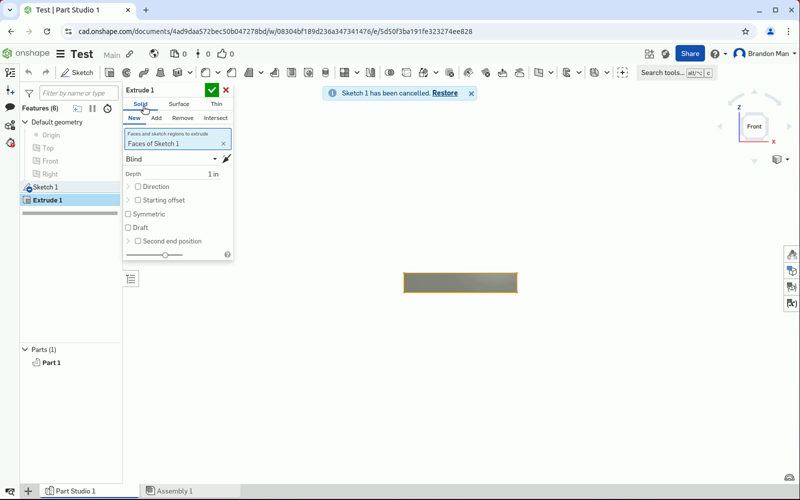
click(143, 106)
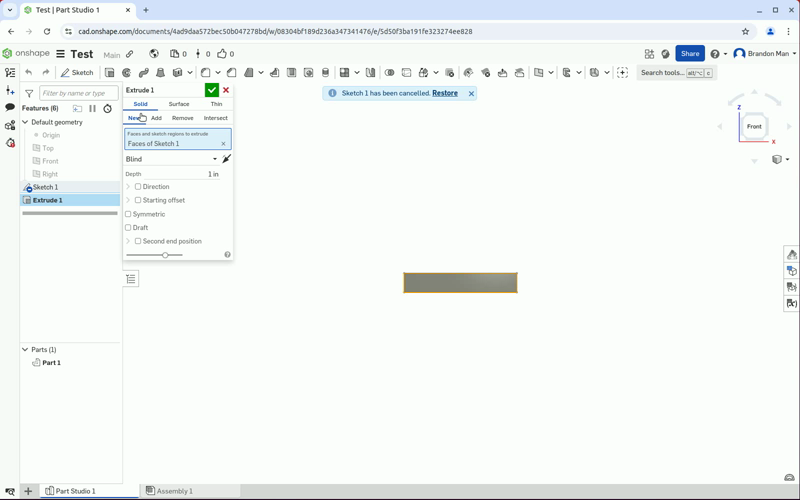
mouse_move(137, 120)
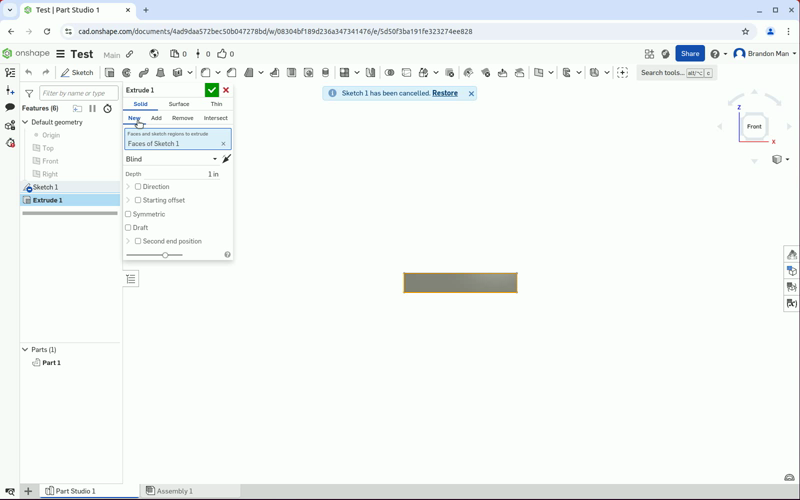
click(137, 120)
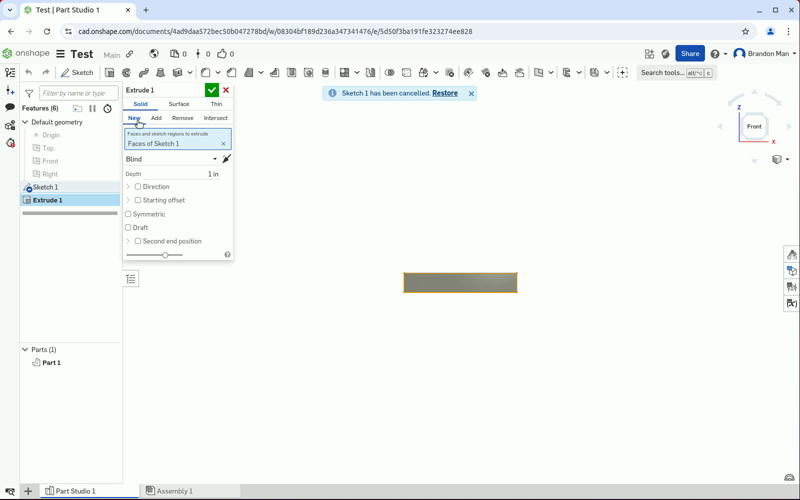
key(tab, 4)
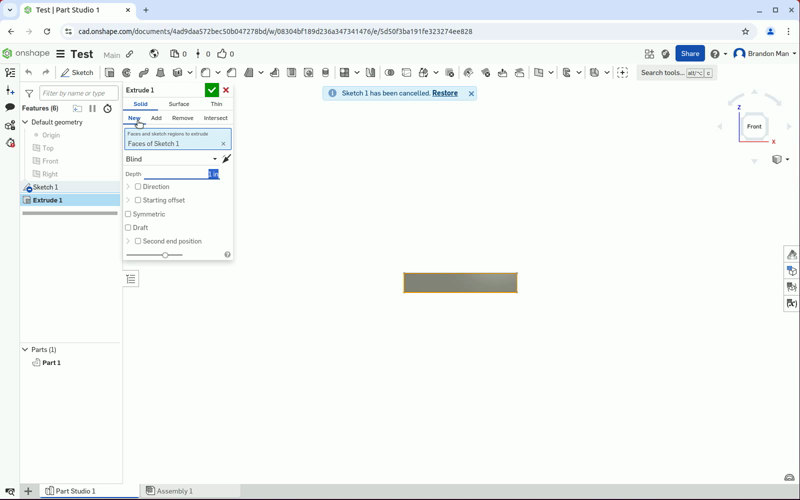
text(4.574)
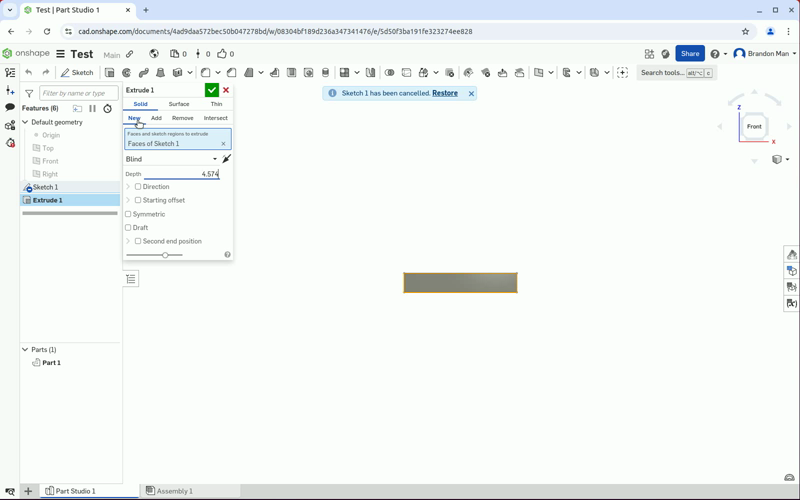
key(enter)
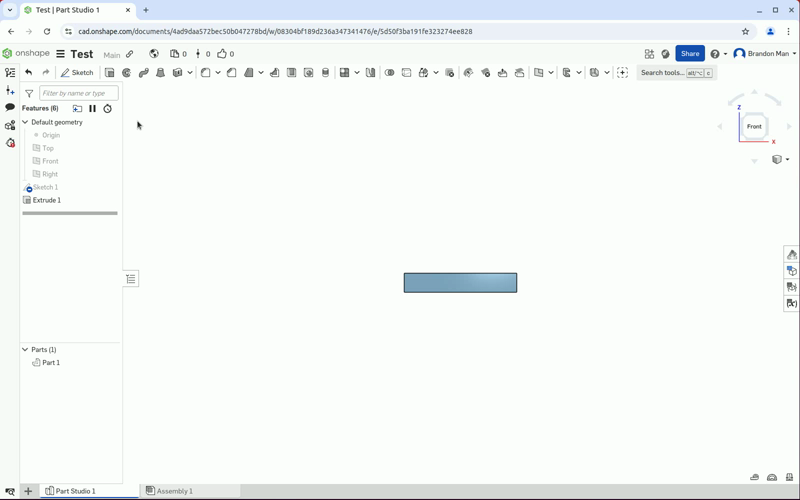
key(shift+h)
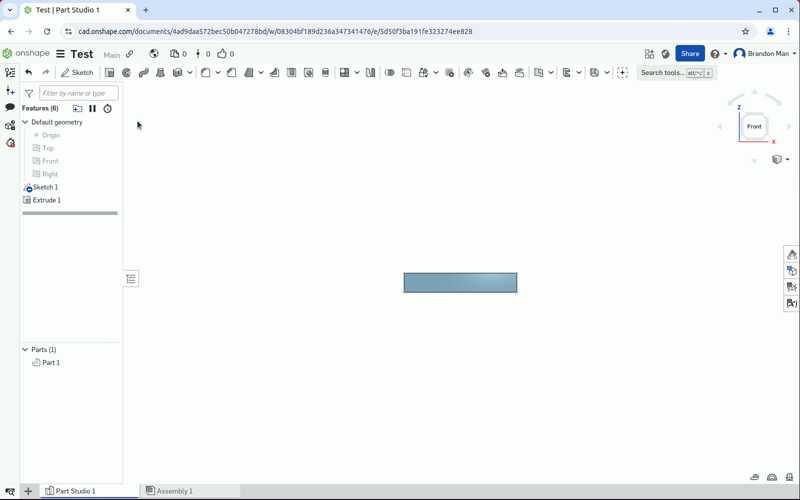
key(shift+h)
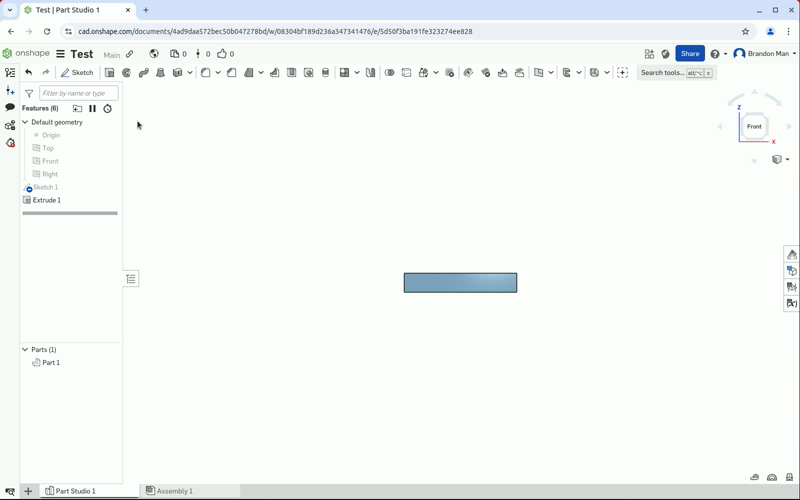
mouse_move(73, 189)
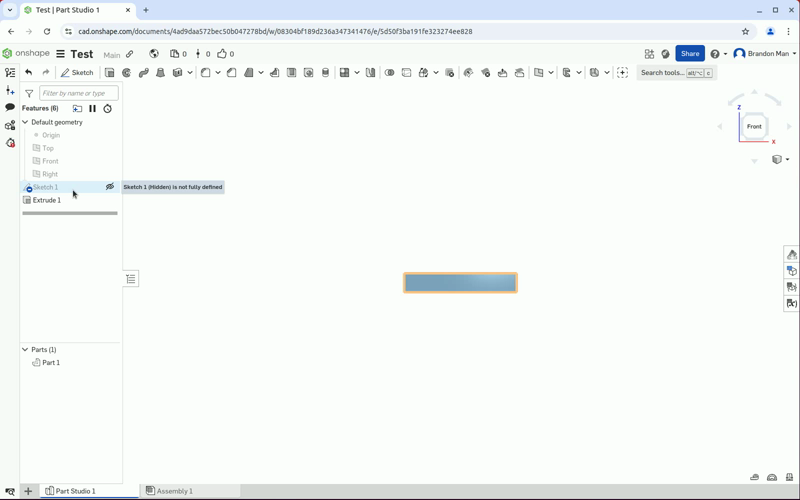
click(73, 189)
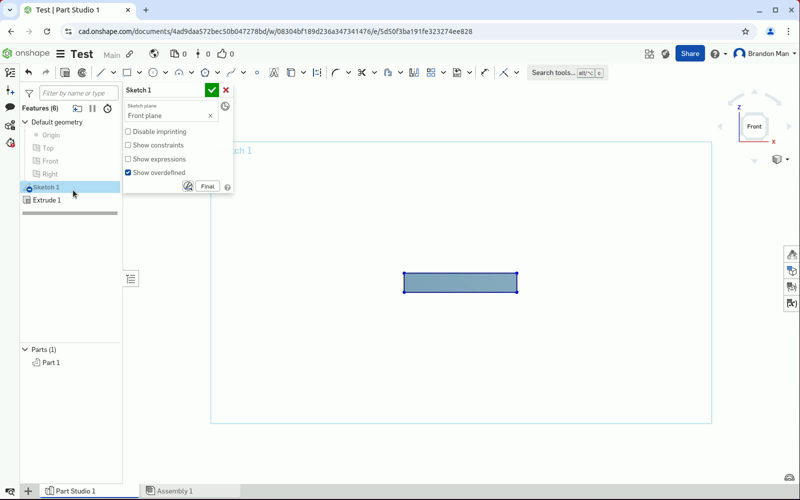
mouse_move(229, 92)
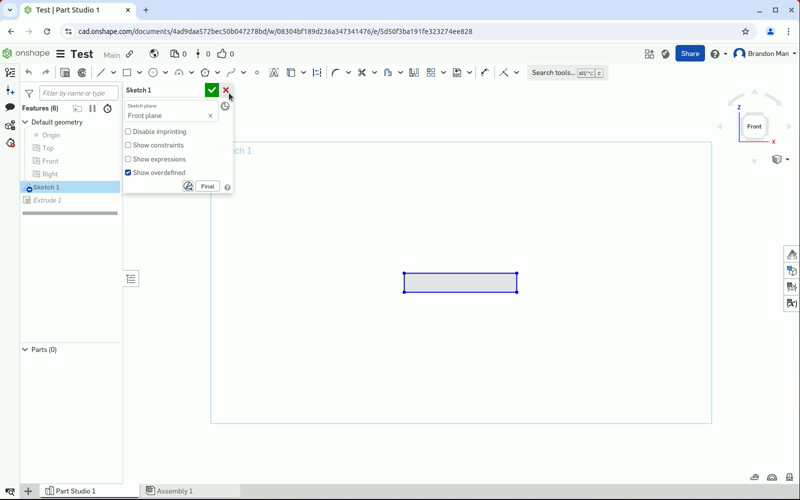
click(229, 92)
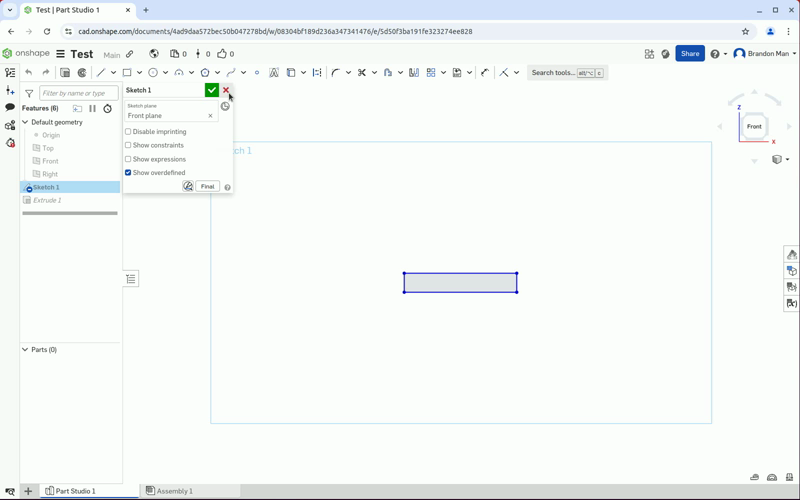
key(shift+s)
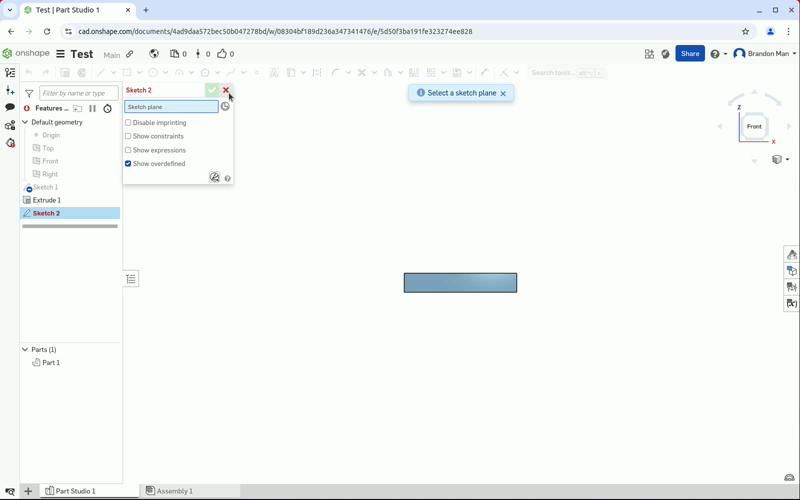
mouse_move(73, 163)
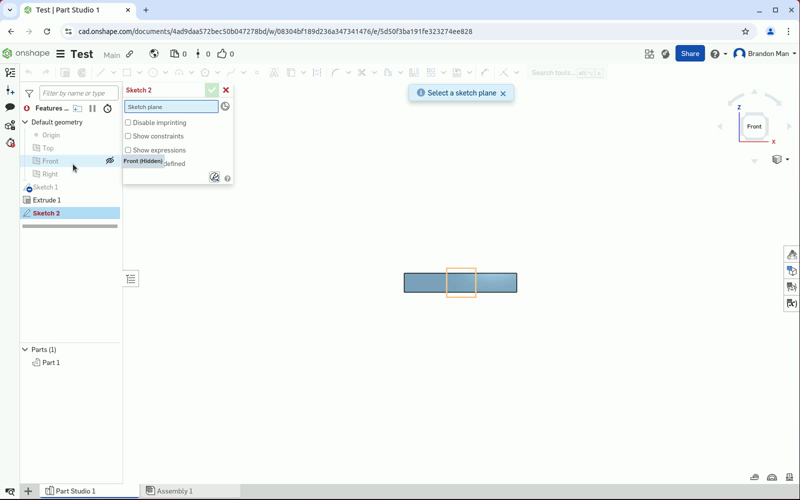
click(73, 163)
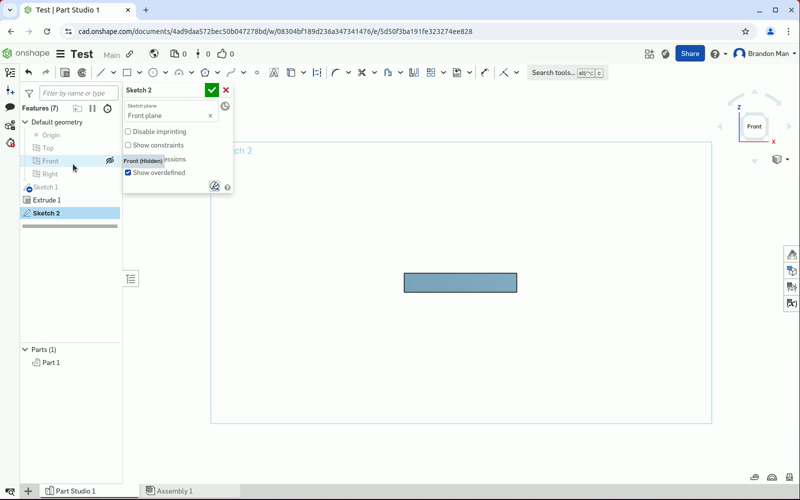
mouse_move(73, 352)
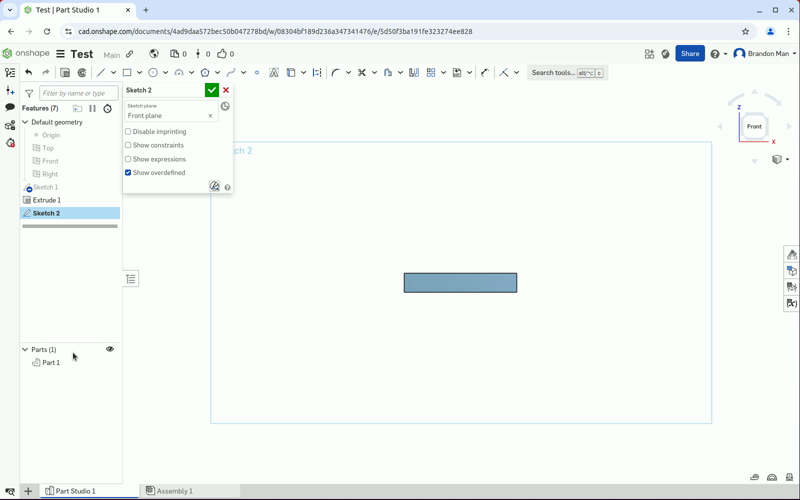
key(y)
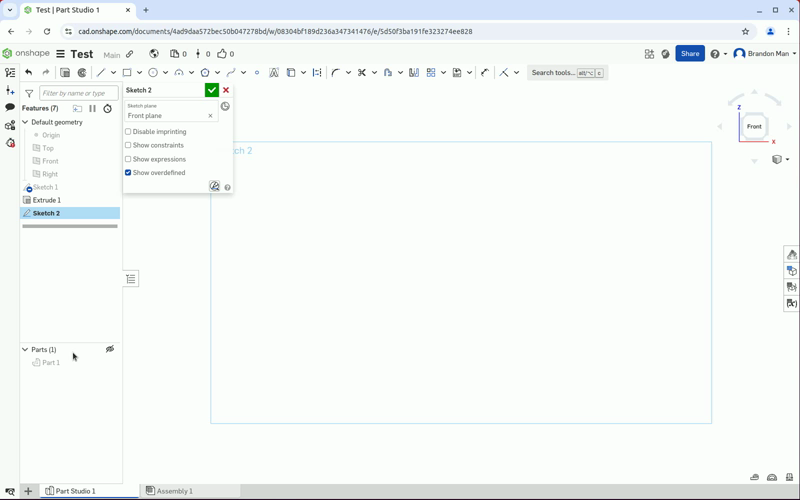
key(c)
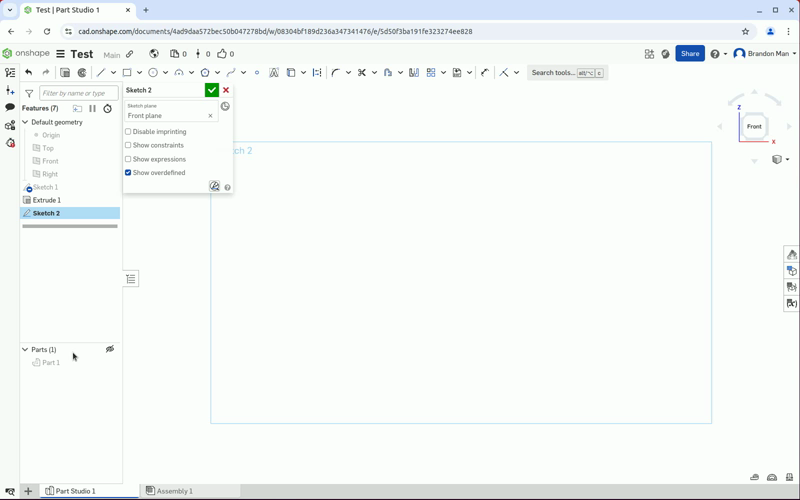
key_down(shift)
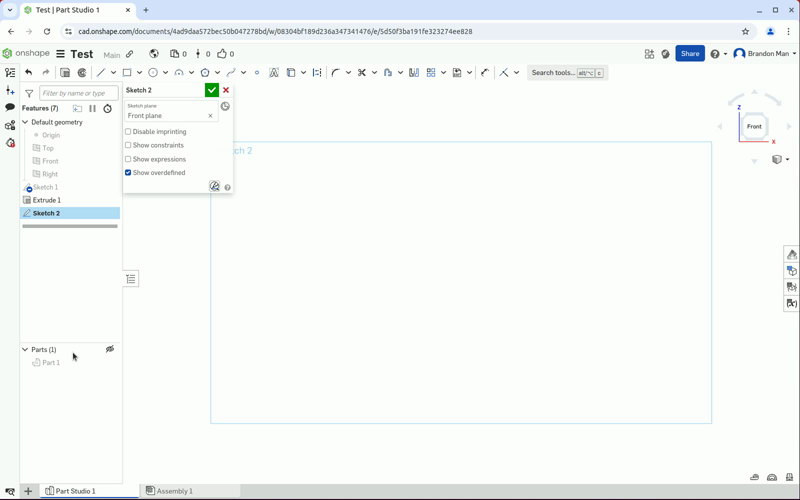
mouse_move(510, 282)
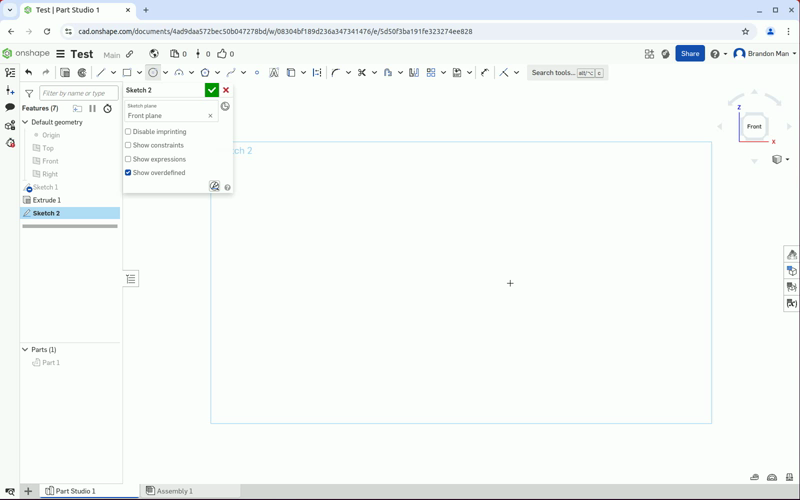
click(510, 282)
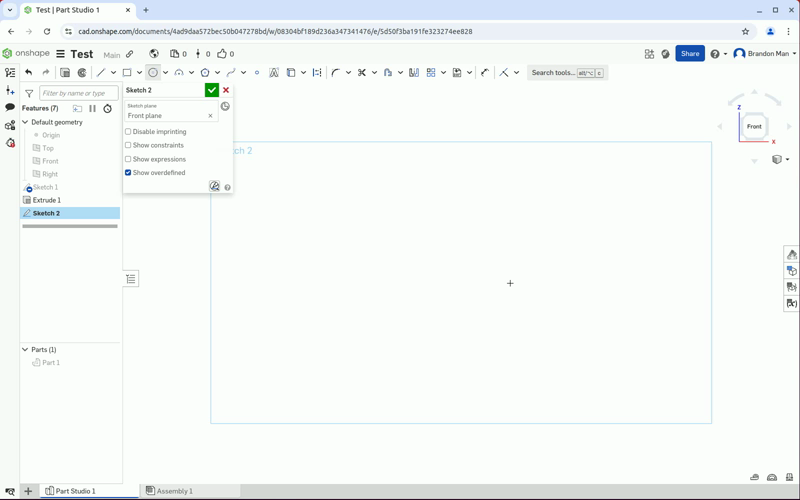
key_up(shift)
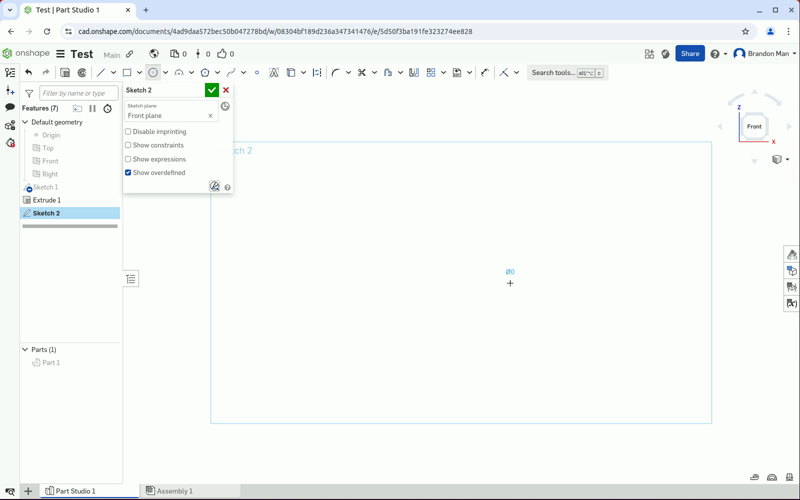
mouse_move(513, 282)
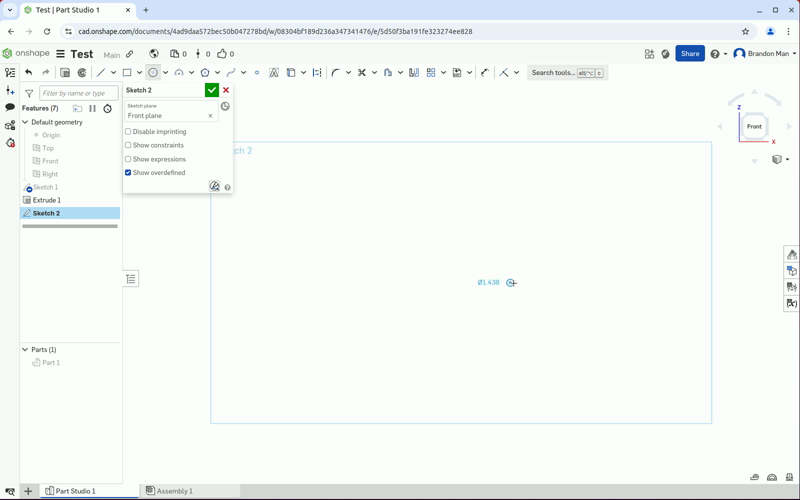
click(513, 282)
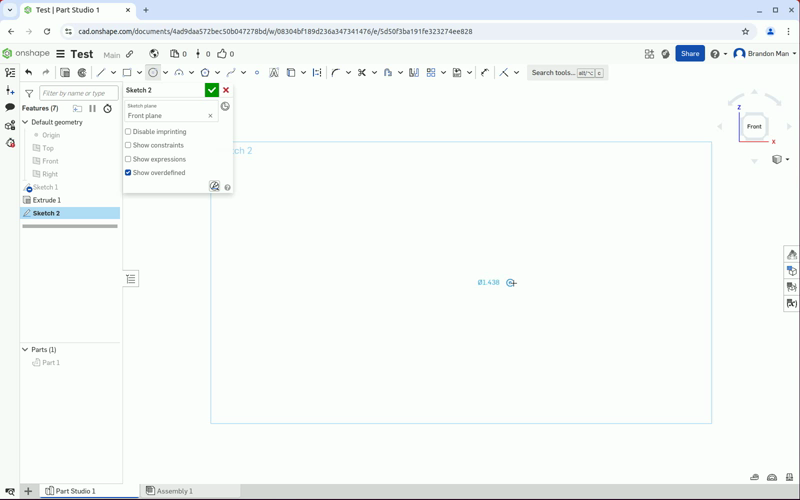
key(esc)
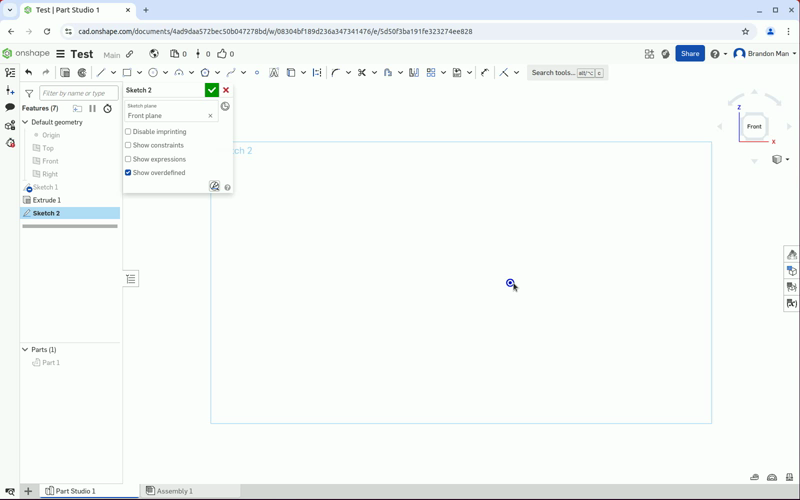
mouse_move(511, 282)
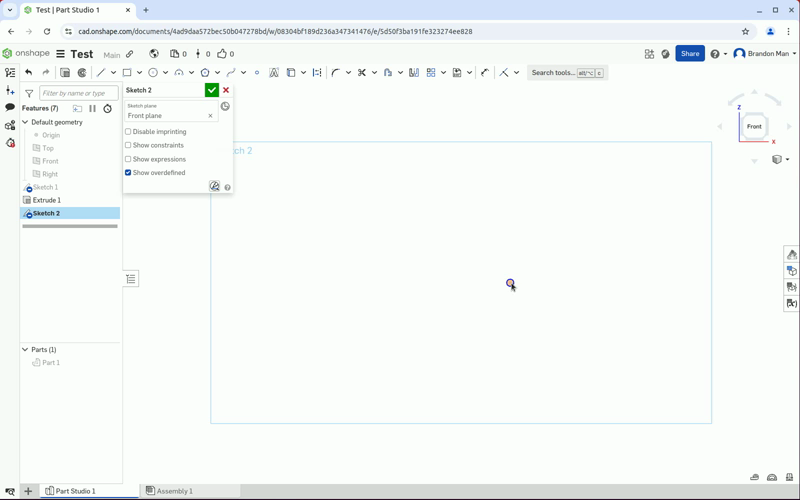
scroll(6)
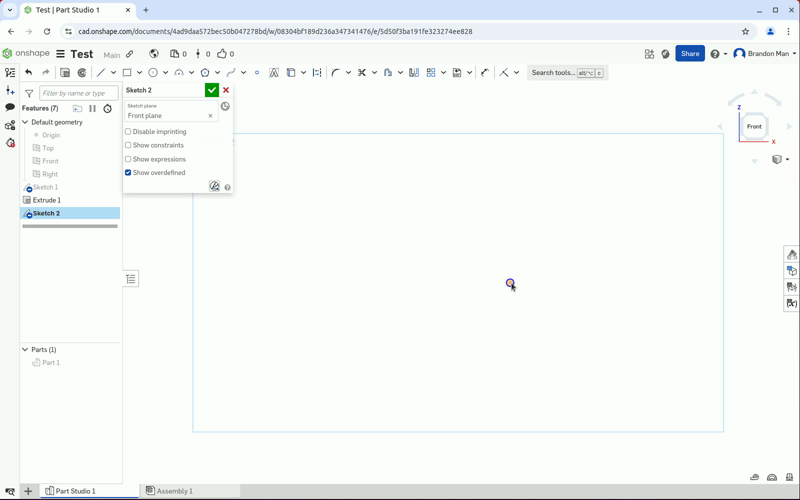
scroll(6)
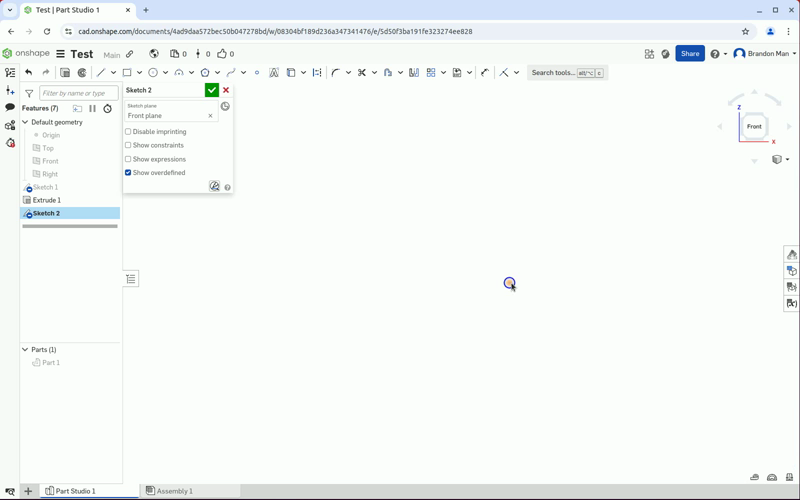
scroll(6)
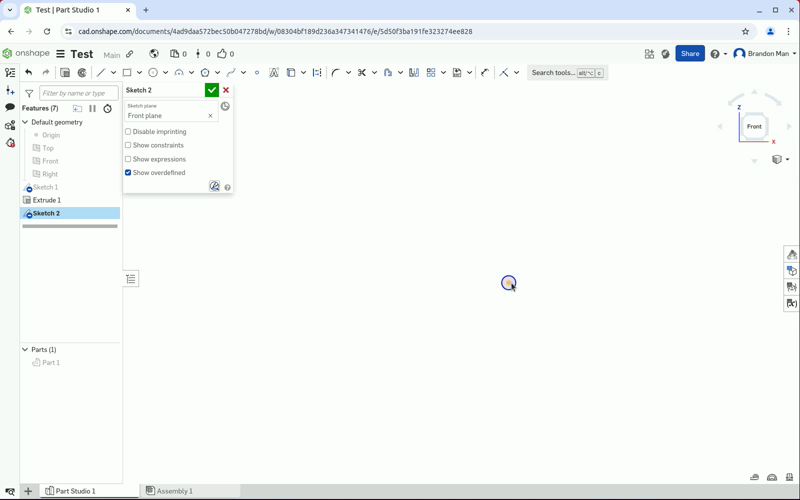
scroll(6)
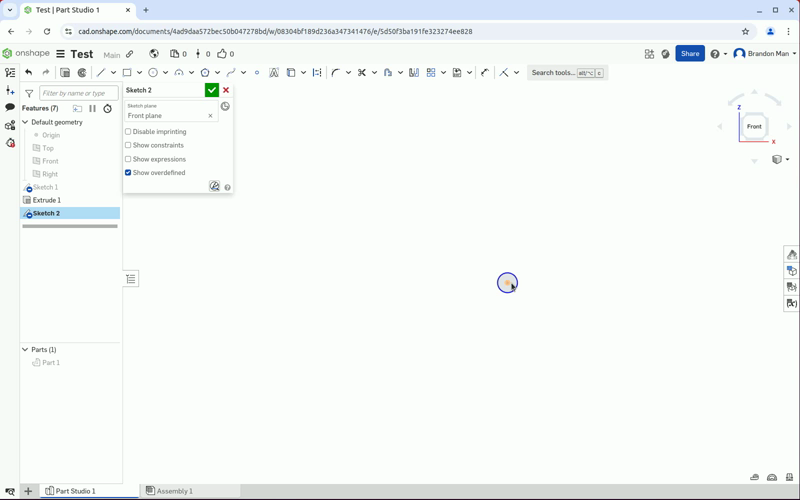
scroll(6)
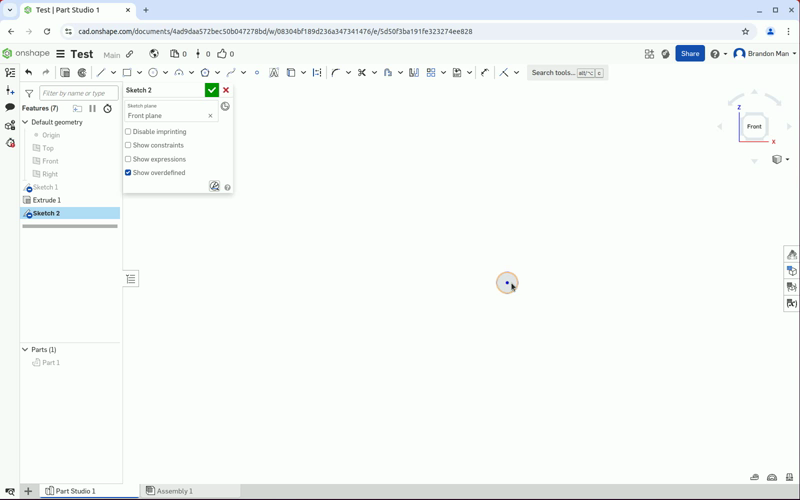
scroll(6)
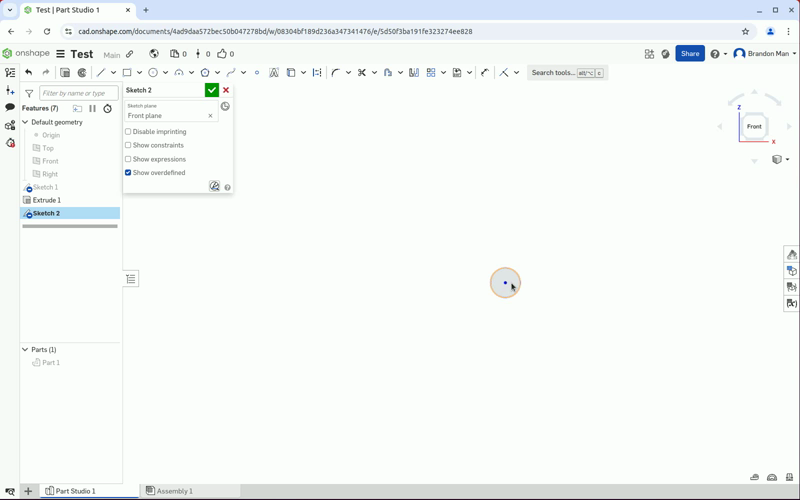
scroll(6)
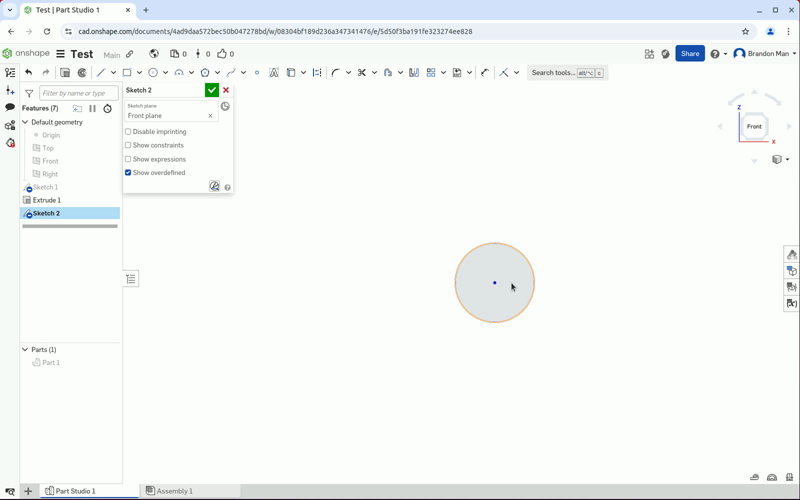
click(511, 282)
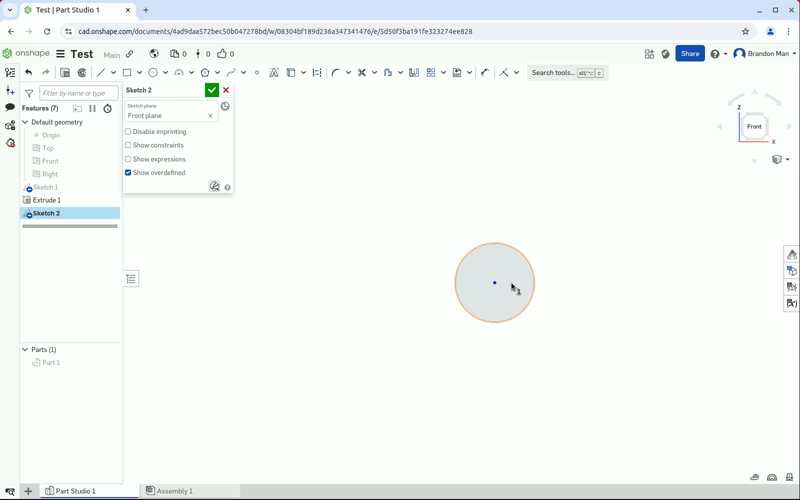
scroll(-6)
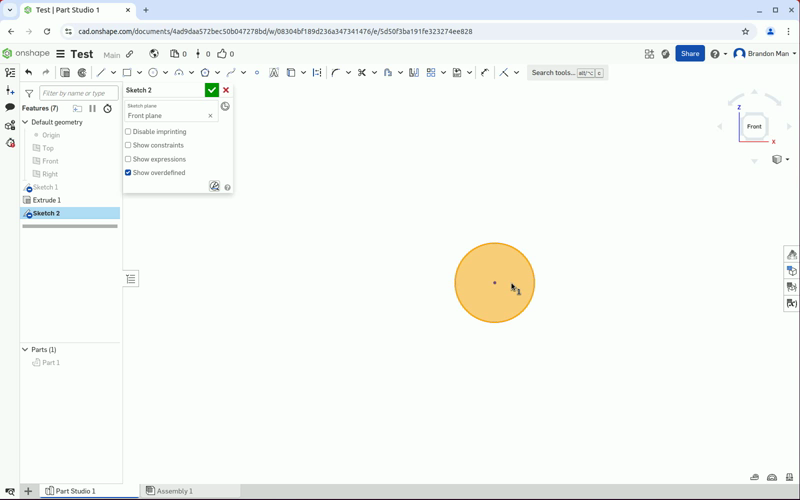
scroll(-6)
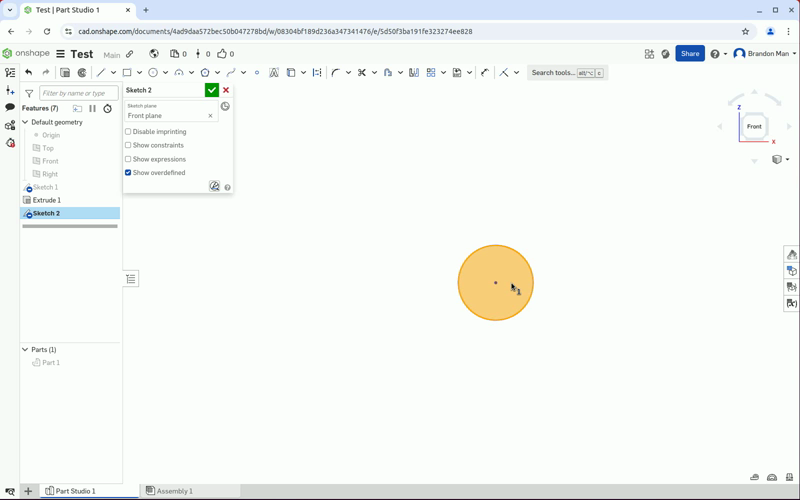
scroll(-6)
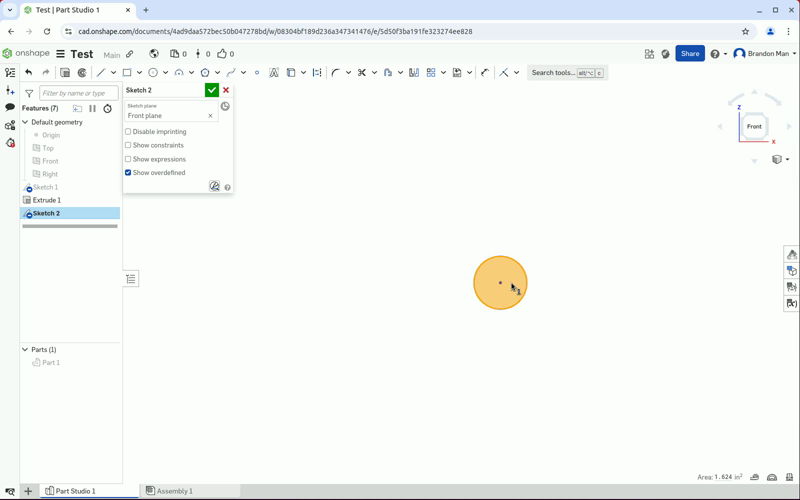
scroll(-6)
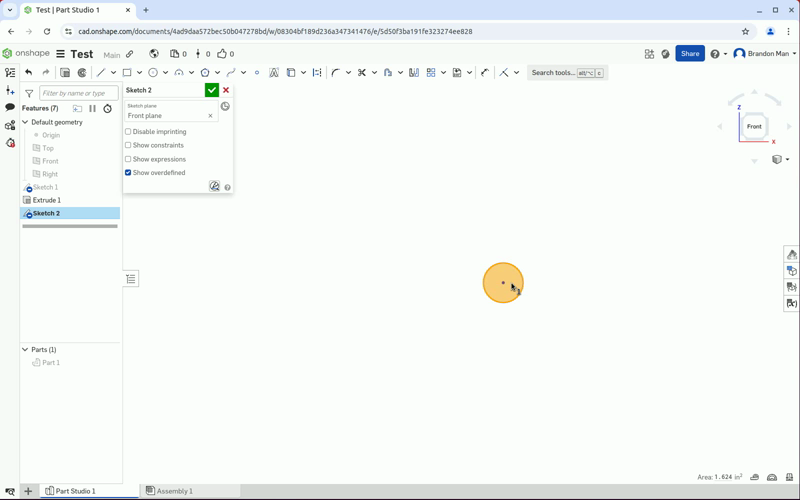
scroll(-6)
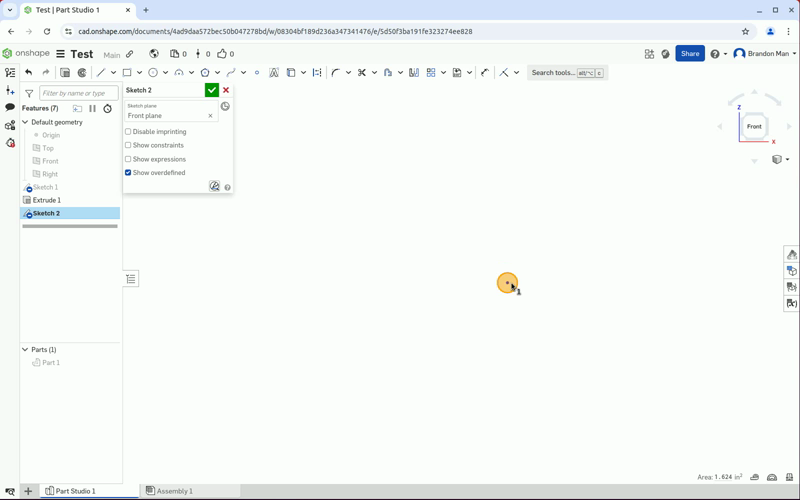
scroll(-6)
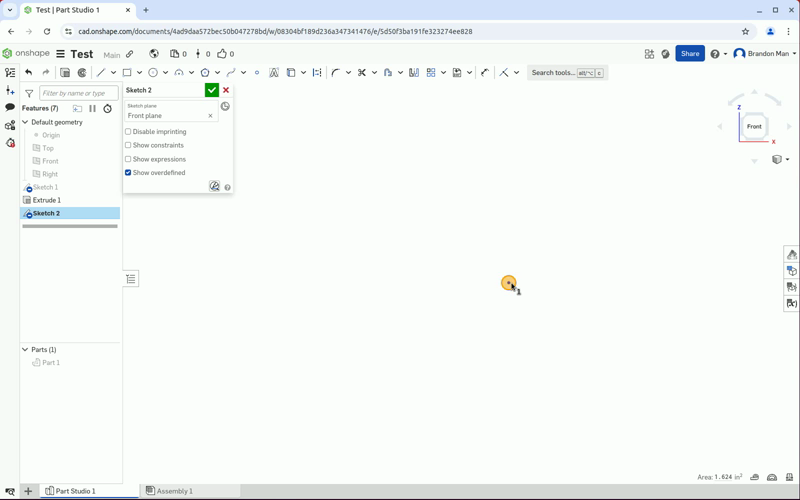
scroll(-6)
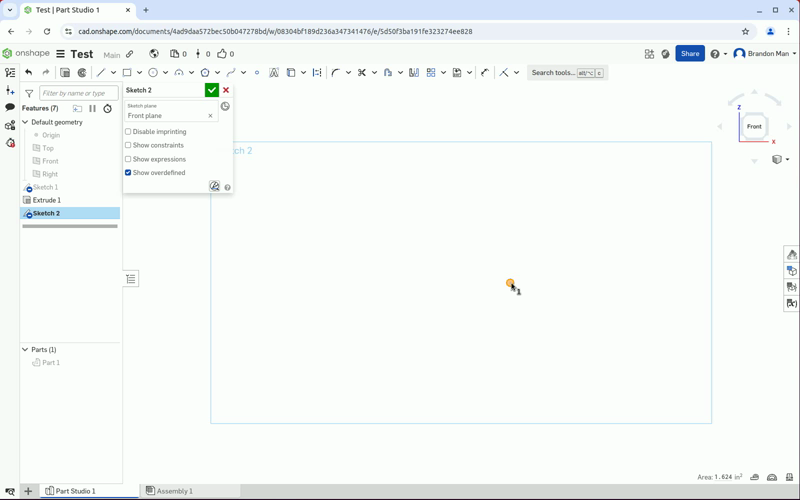
mouse_move(73, 352)
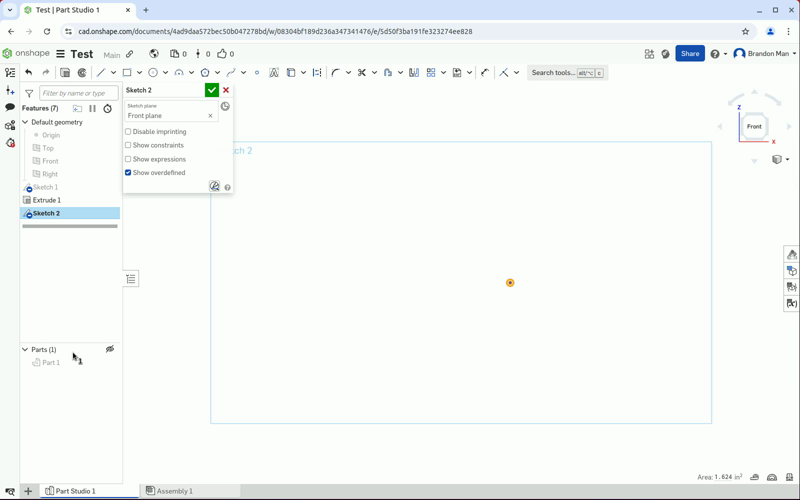
key(shift+y)
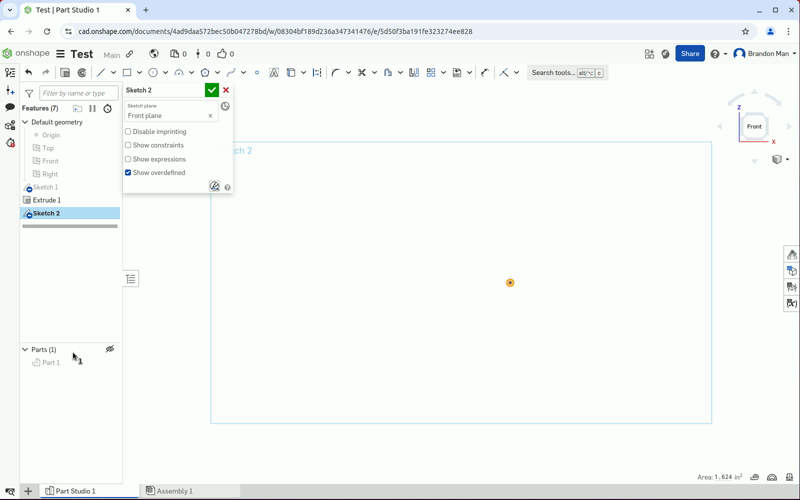
key(shift+e)
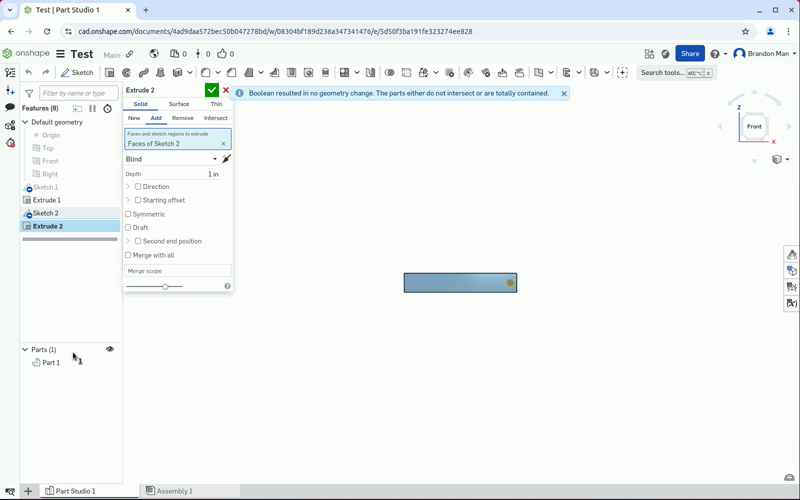
mouse_move(143, 106)
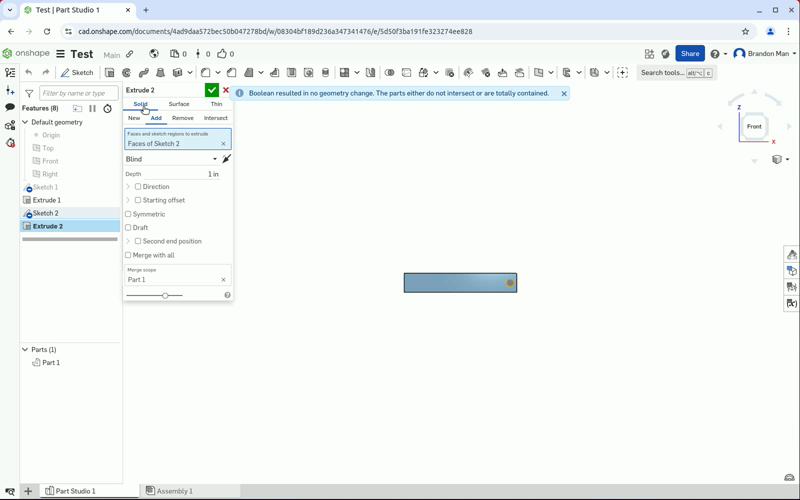
click(143, 106)
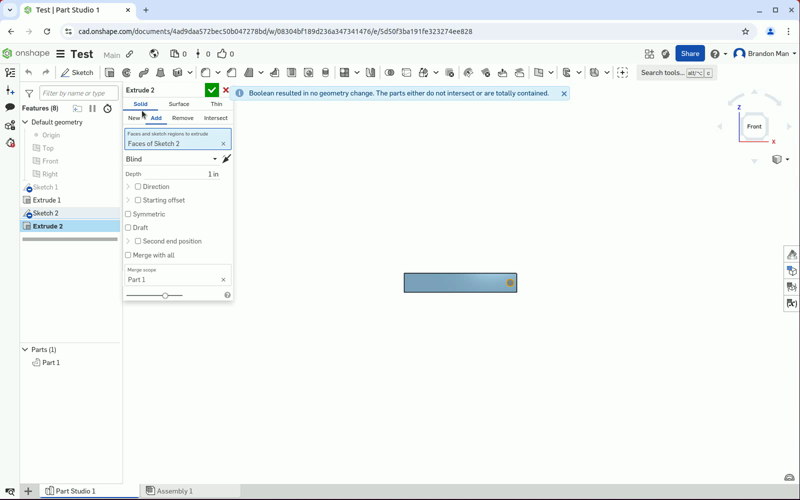
mouse_move(137, 120)
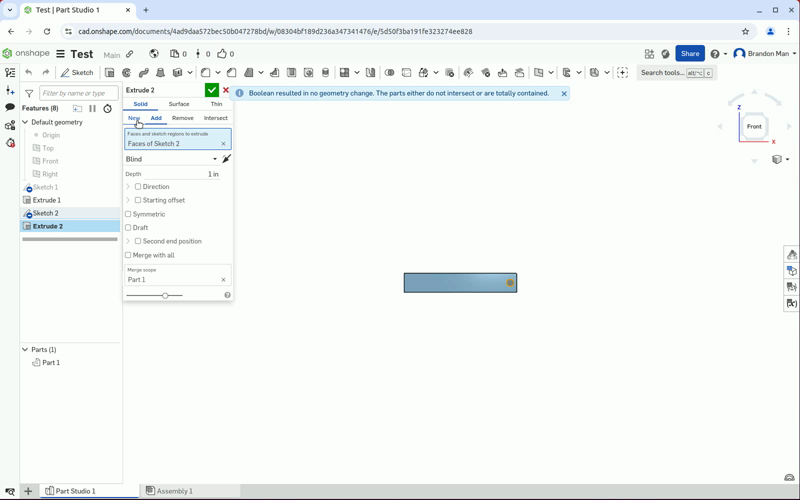
click(137, 120)
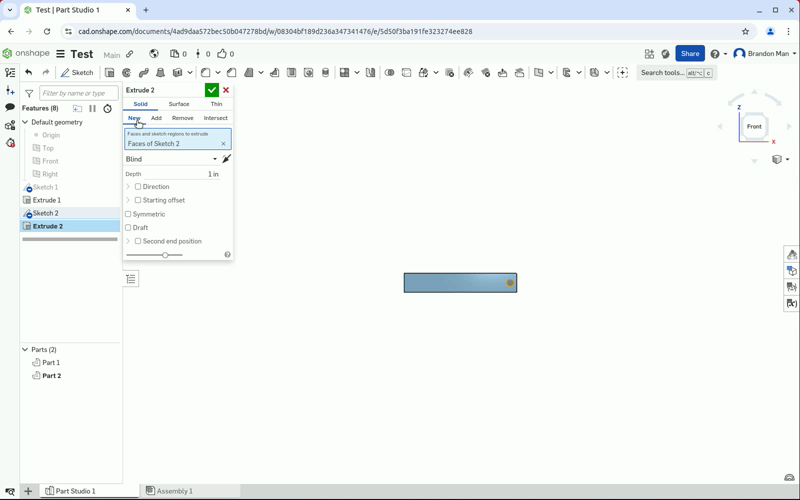
key(tab, 4)
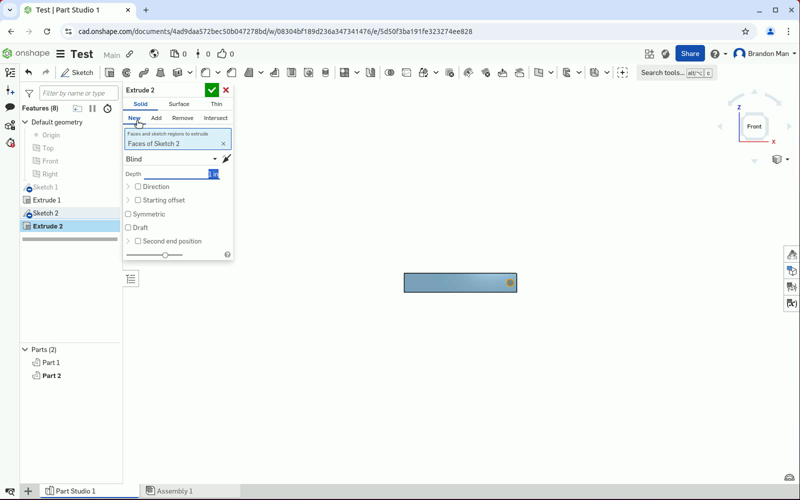
text(-23.108)
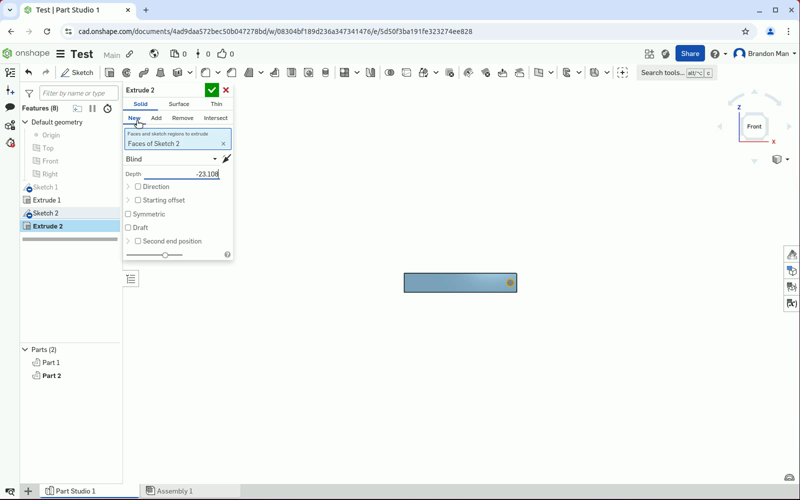
key(enter)
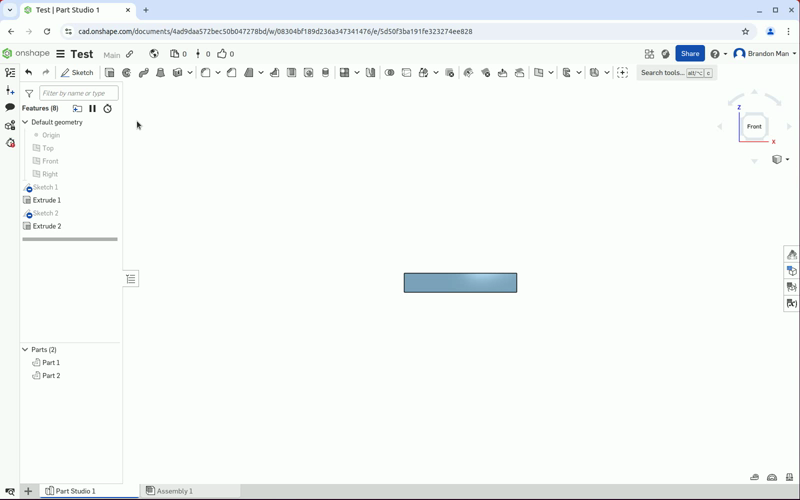
key(shift+h)
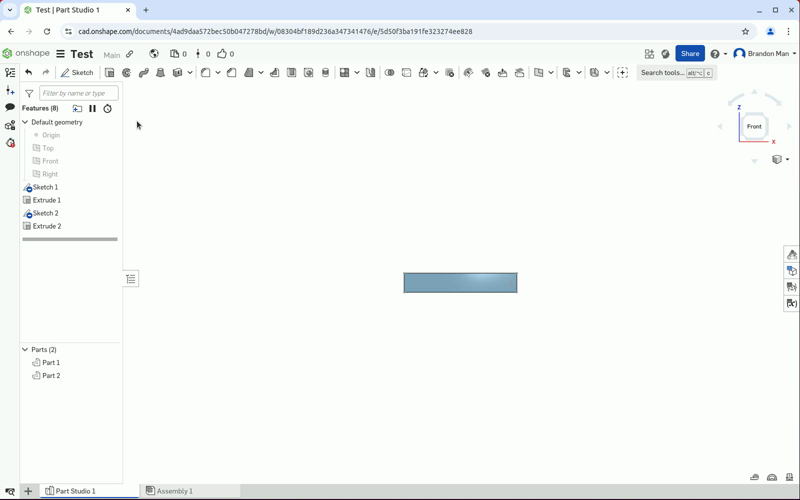
key(shift+h)
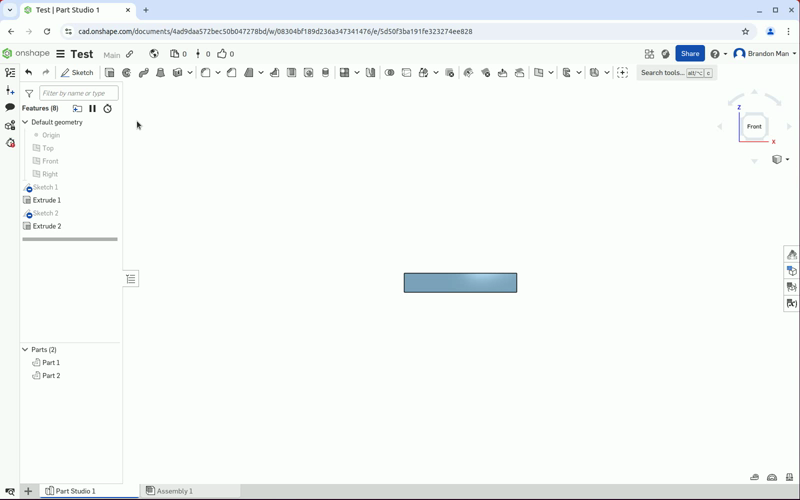
mouse_move(73, 189)
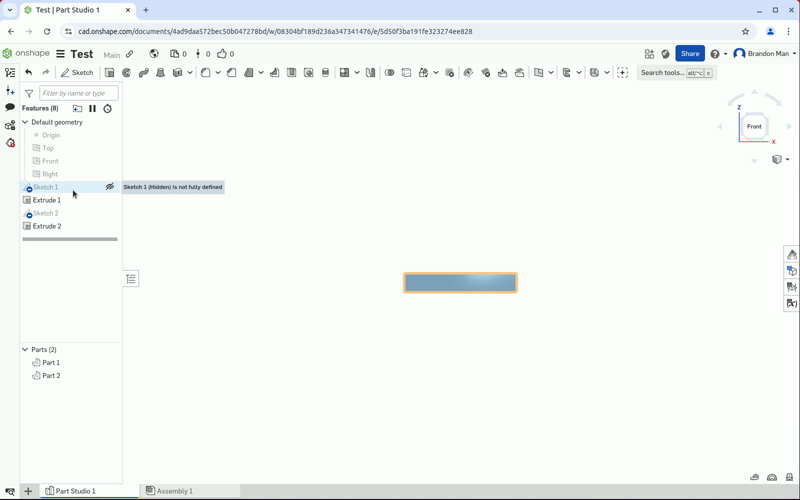
click(73, 189)
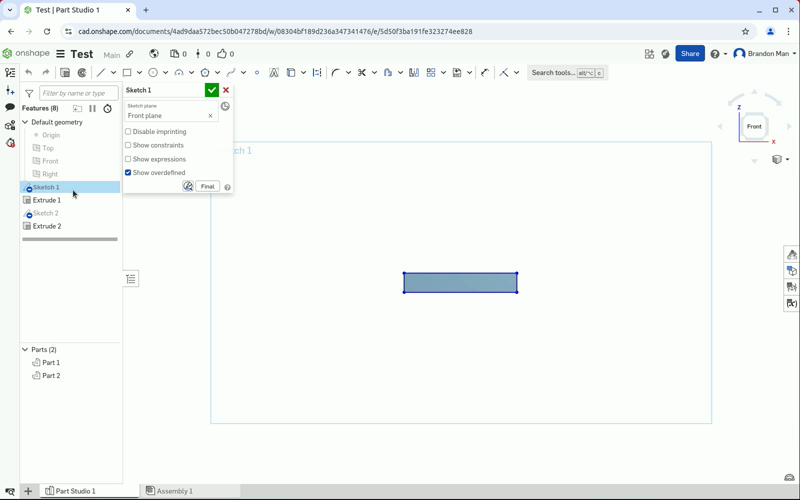
mouse_move(229, 92)
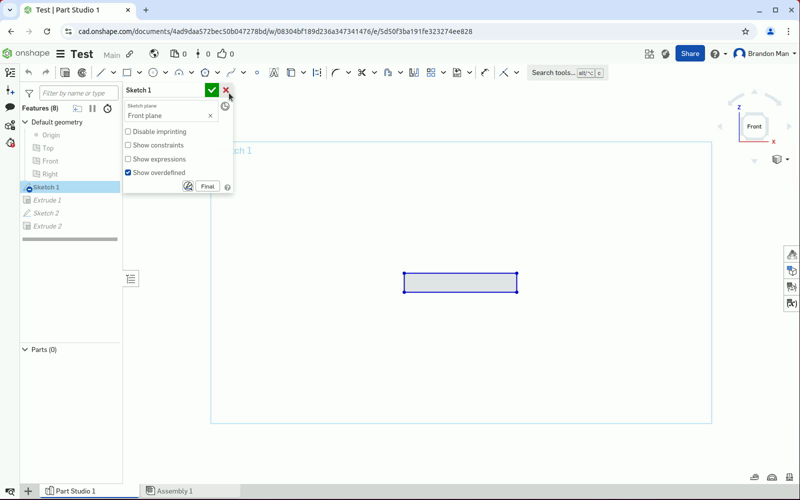
click(229, 92)
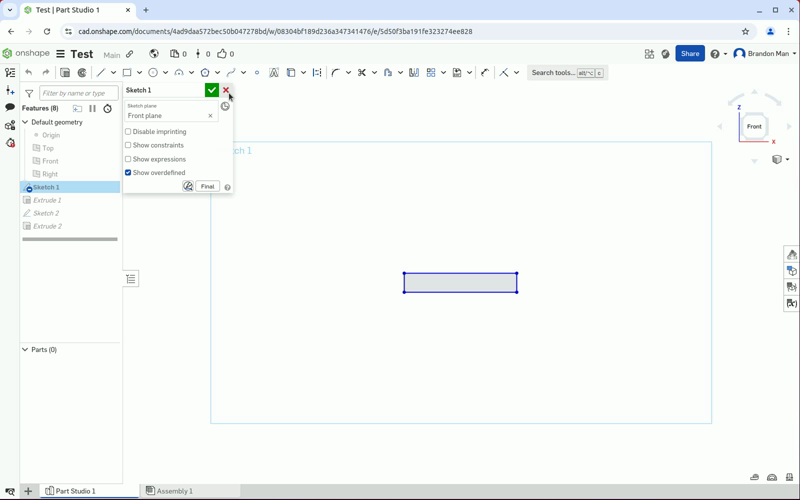
key(shift+s)
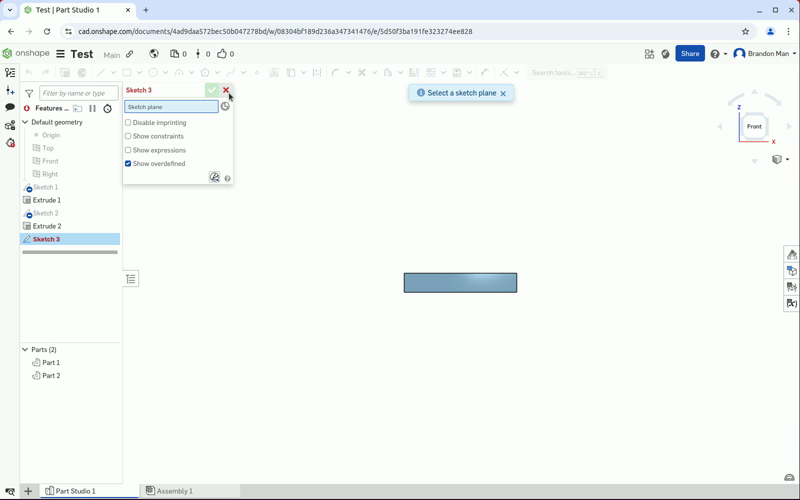
mouse_move(73, 163)
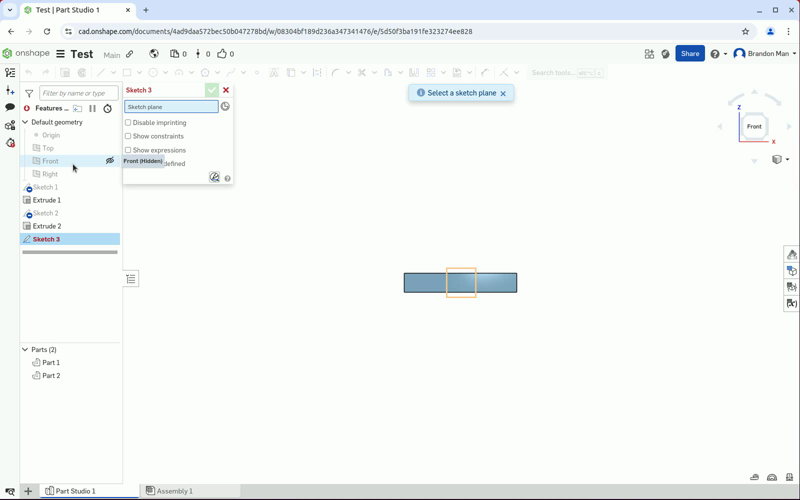
click(73, 163)
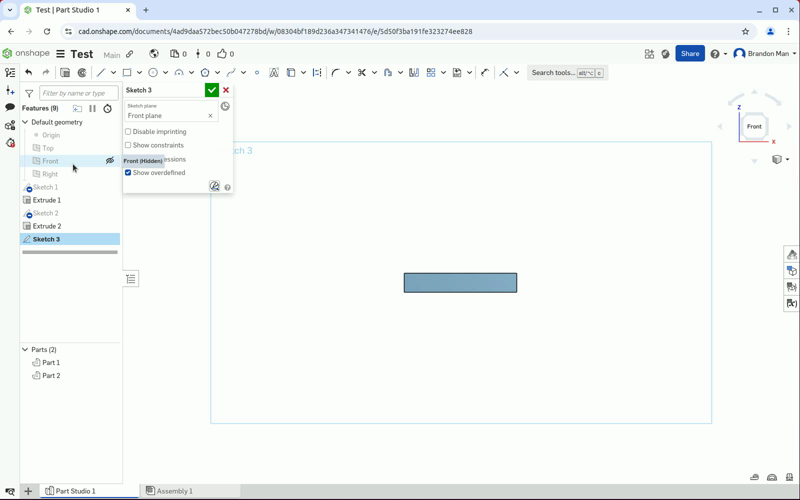
mouse_move(73, 352)
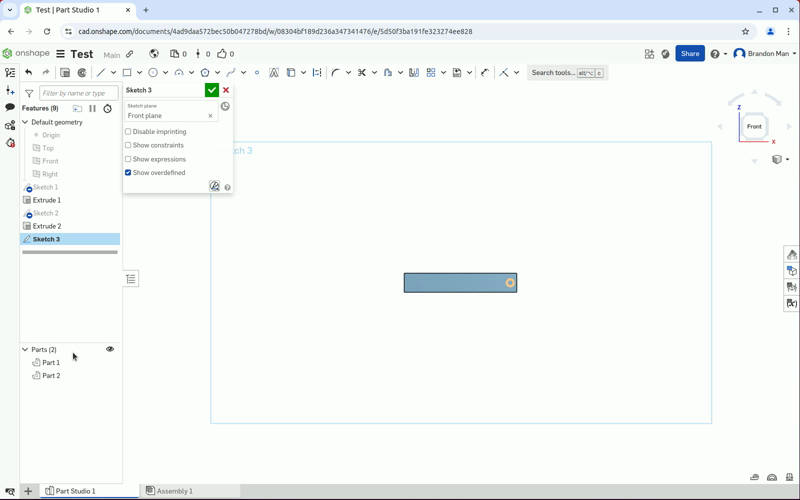
key(y)
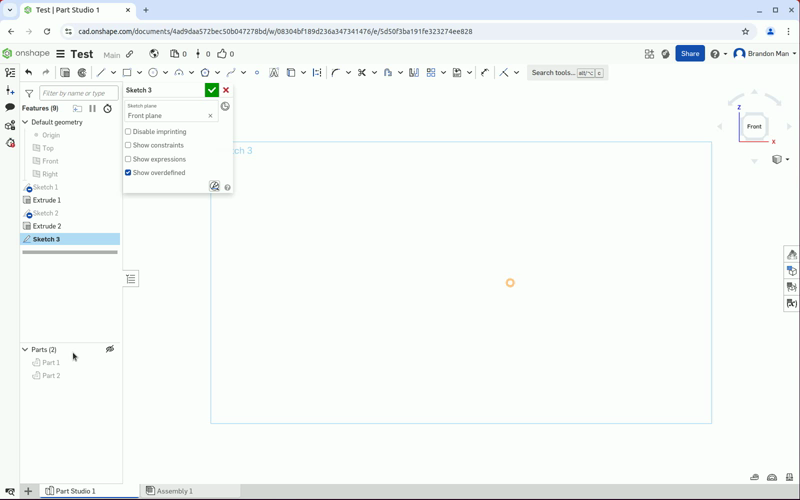
key(c)
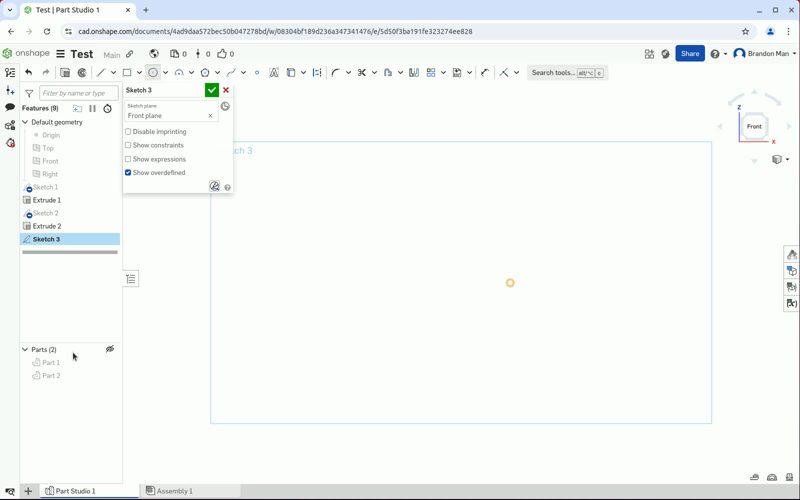
key_down(shift)
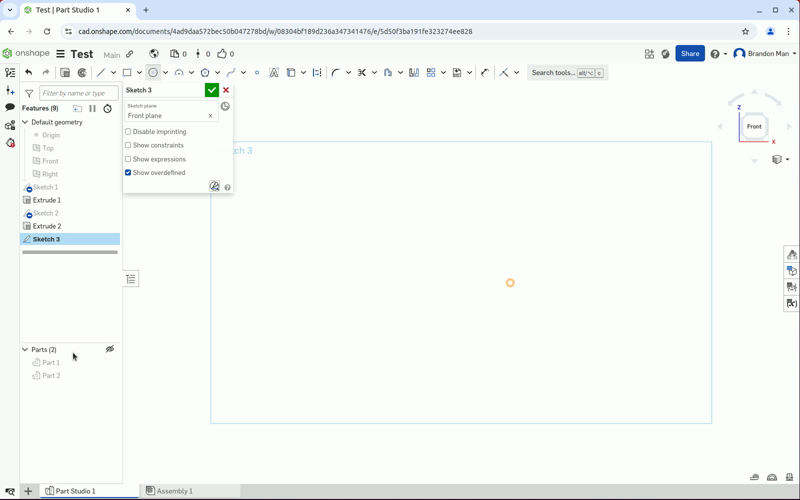
mouse_move(415, 282)
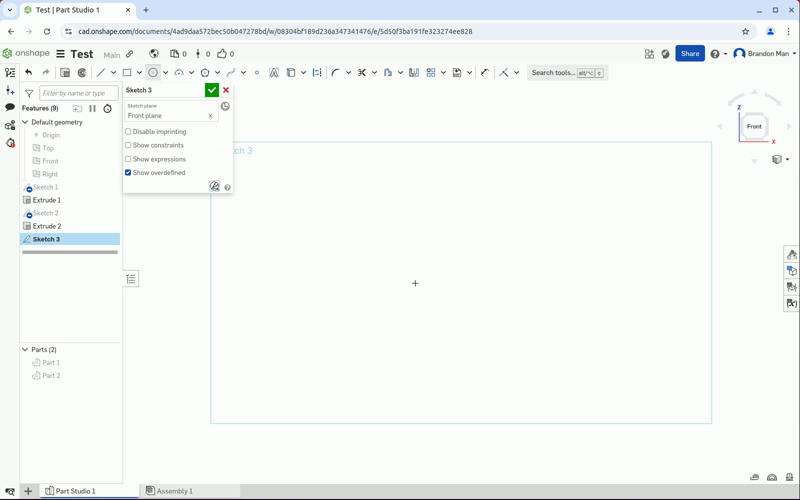
click(415, 282)
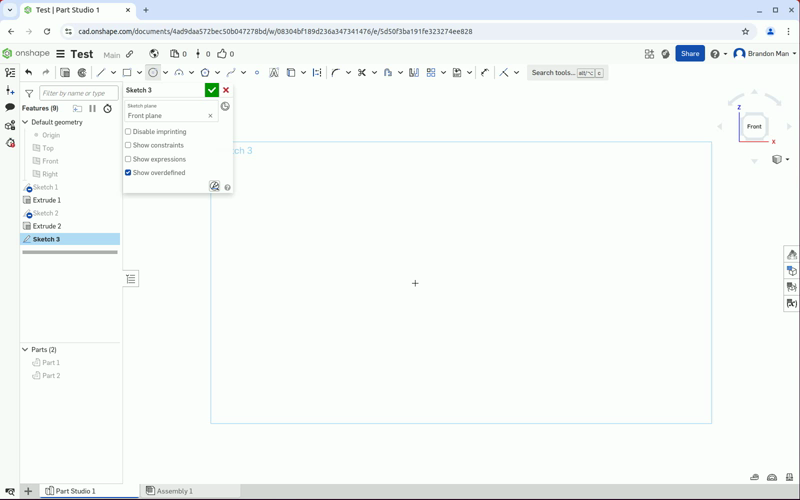
key_up(shift)
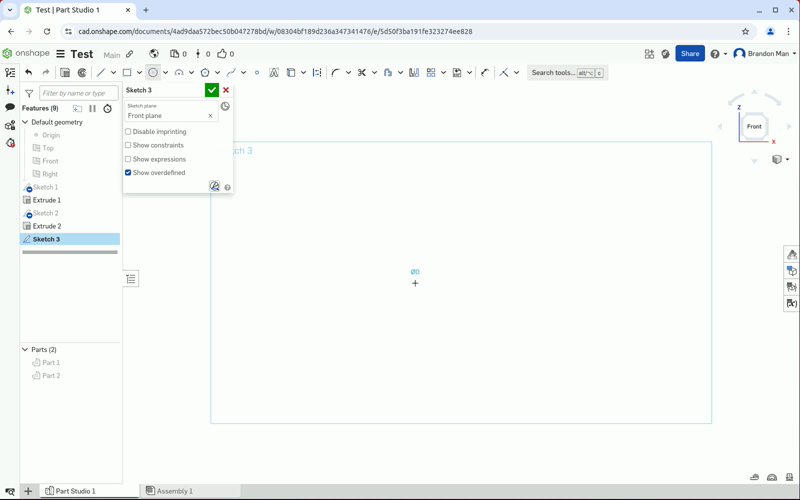
mouse_move(418, 282)
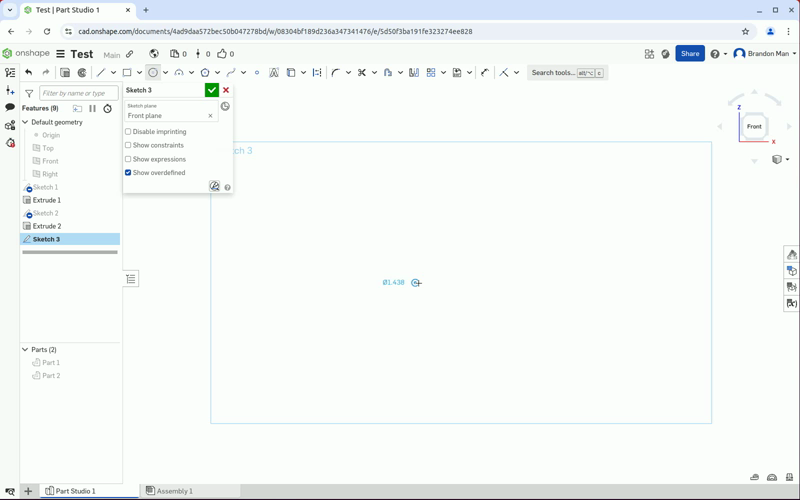
click(418, 282)
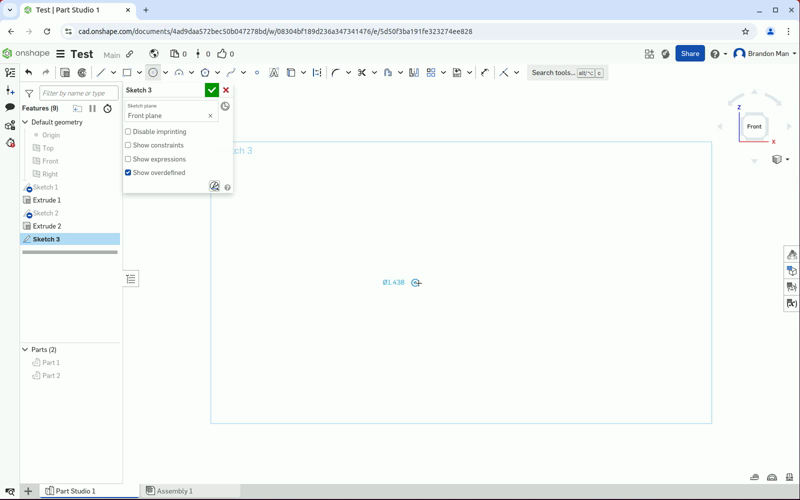
key(esc)
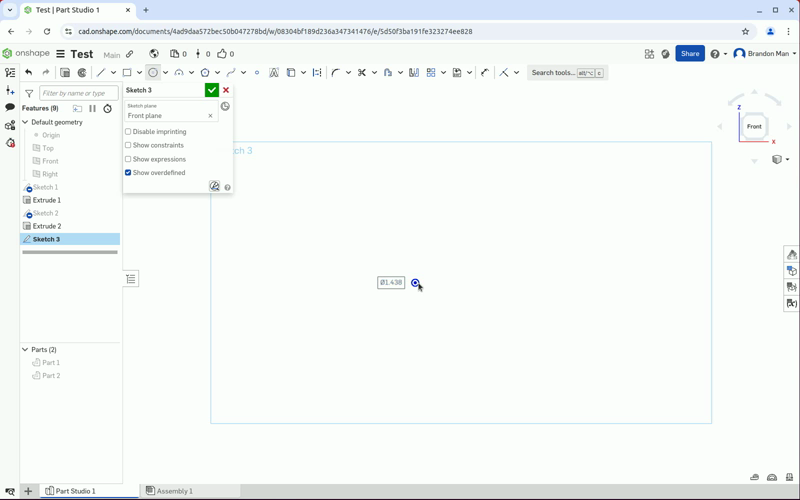
mouse_move(414, 281)
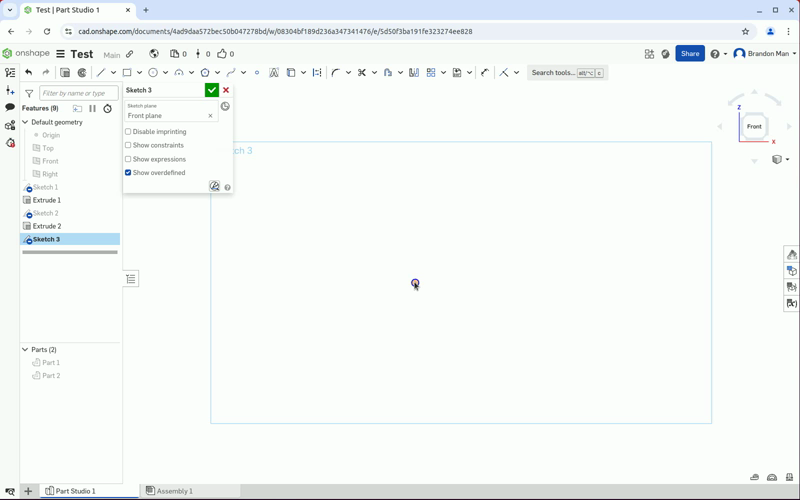
scroll(6)
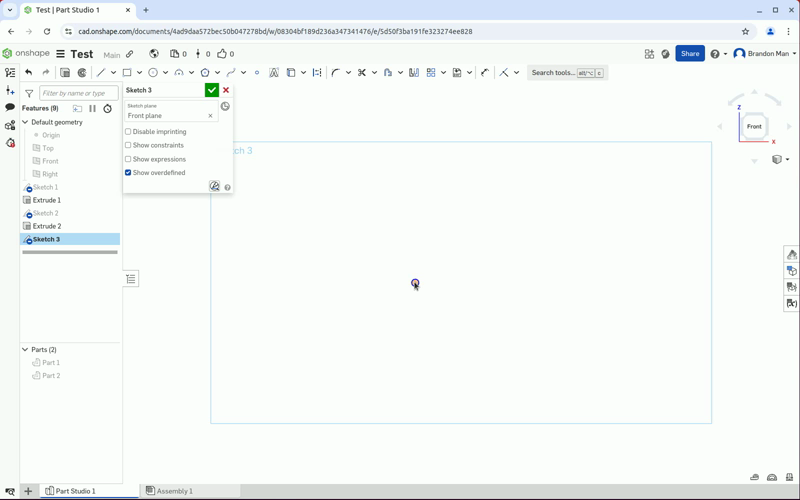
scroll(6)
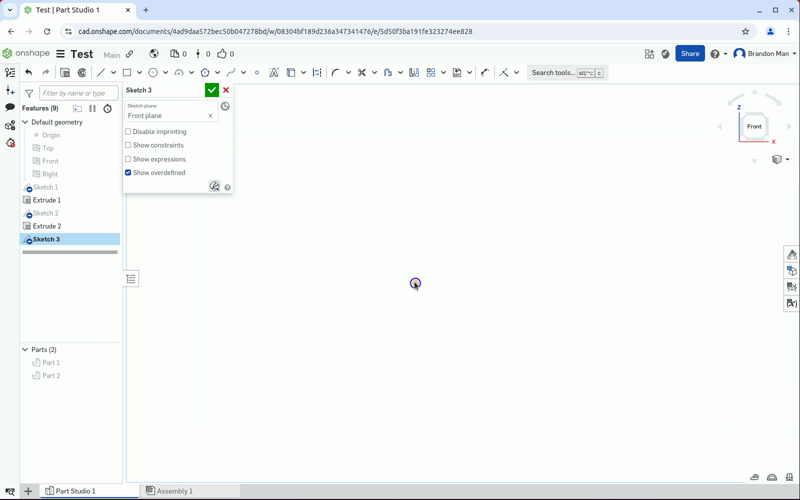
scroll(6)
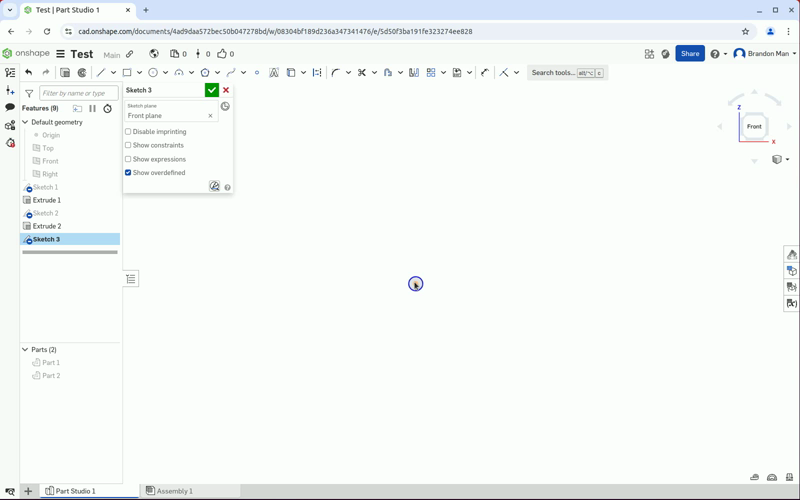
scroll(6)
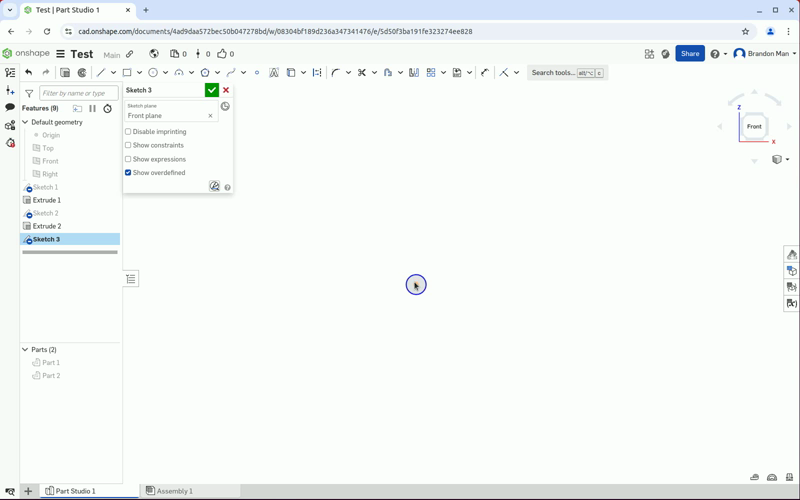
scroll(6)
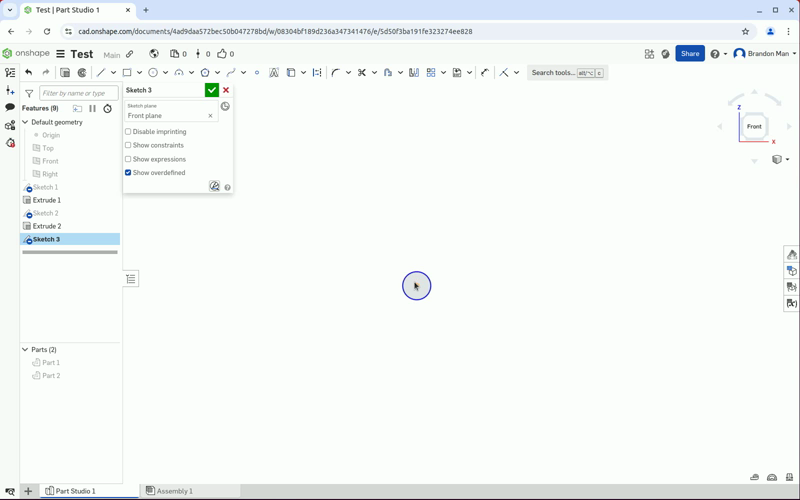
scroll(6)
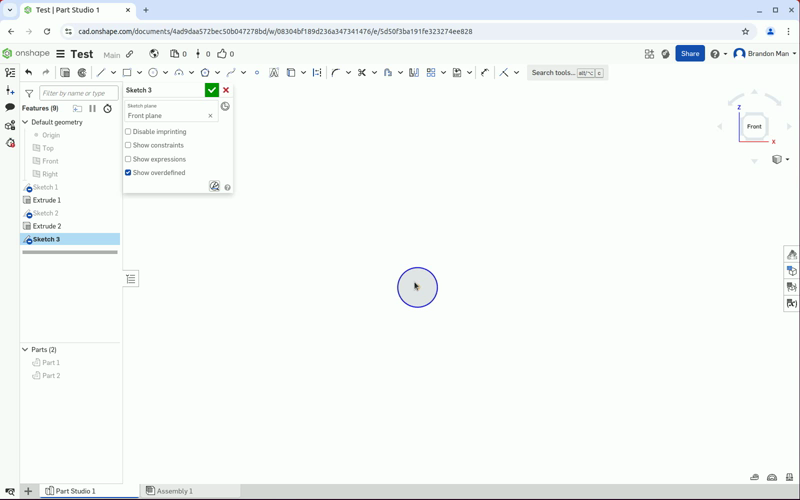
scroll(6)
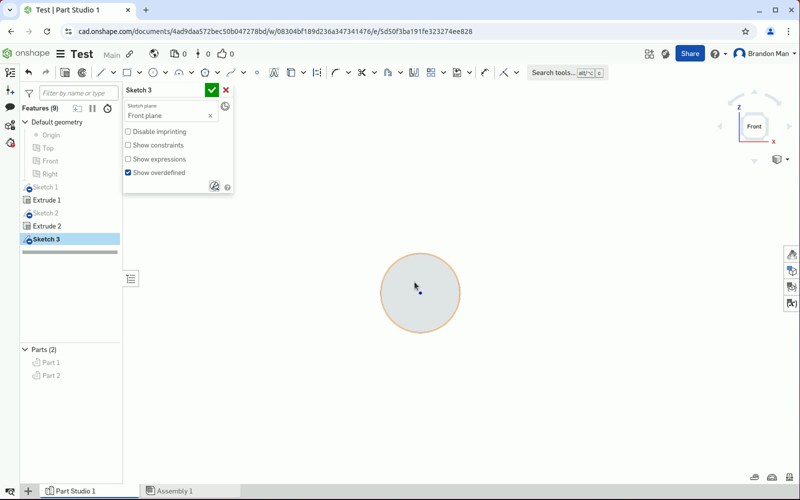
click(414, 281)
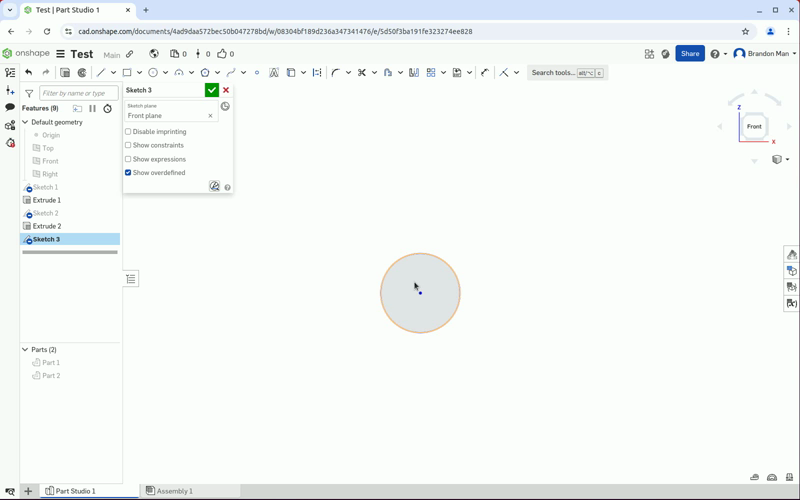
scroll(-6)
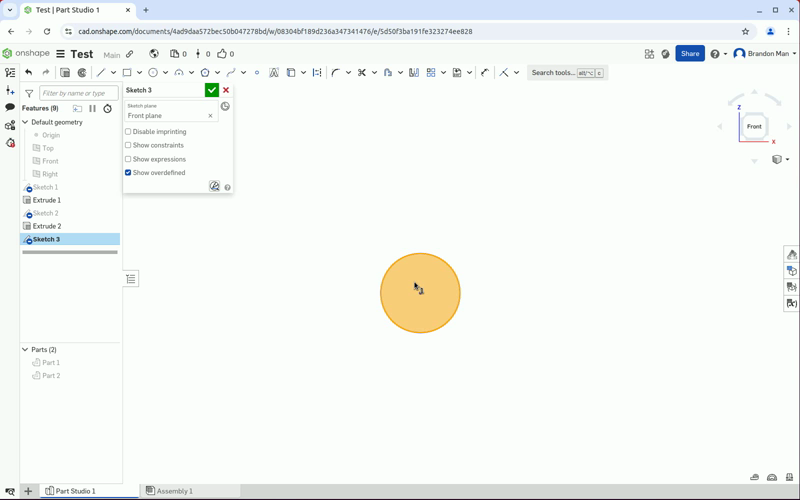
scroll(-6)
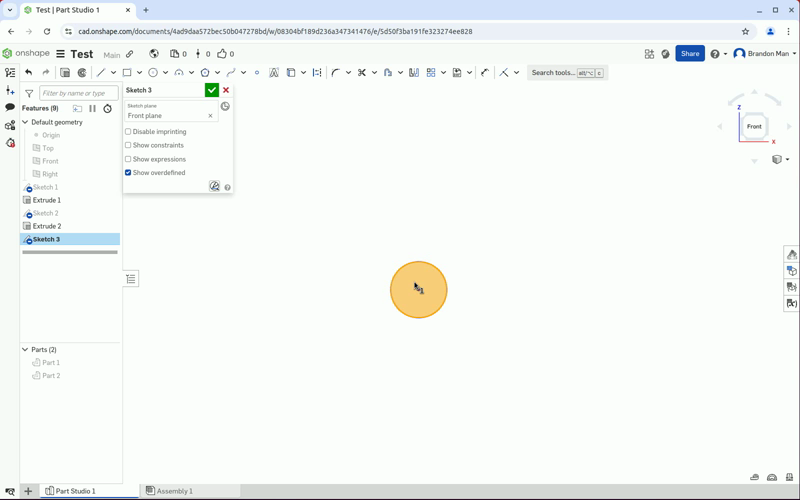
scroll(-6)
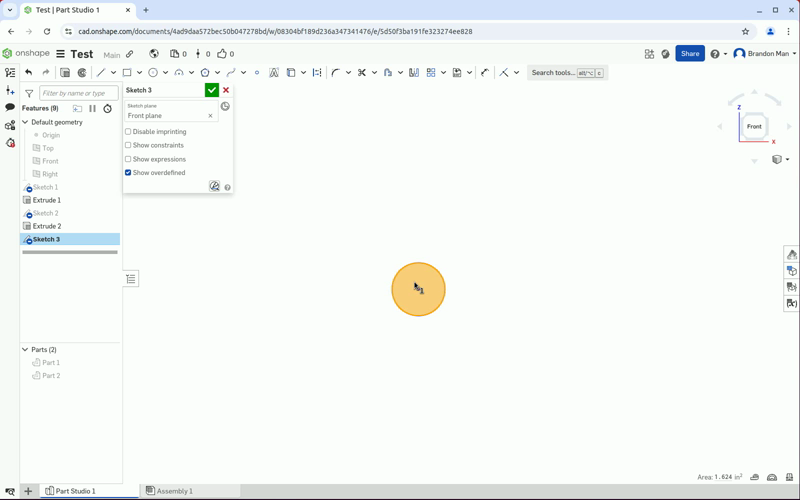
scroll(-6)
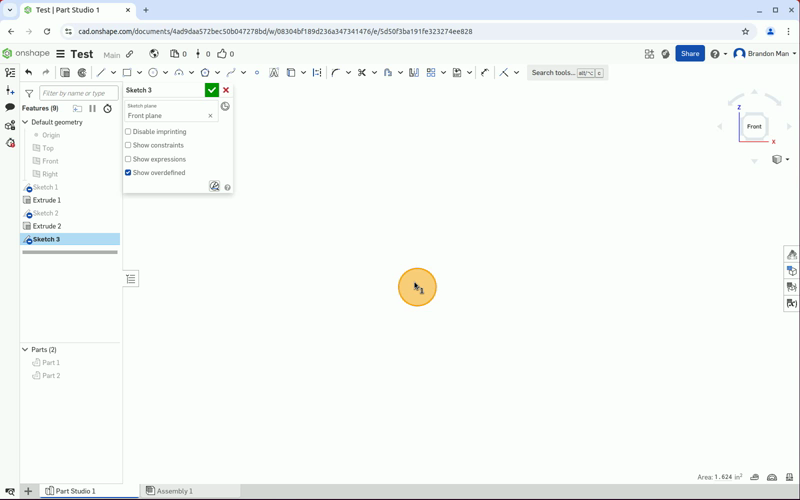
scroll(-6)
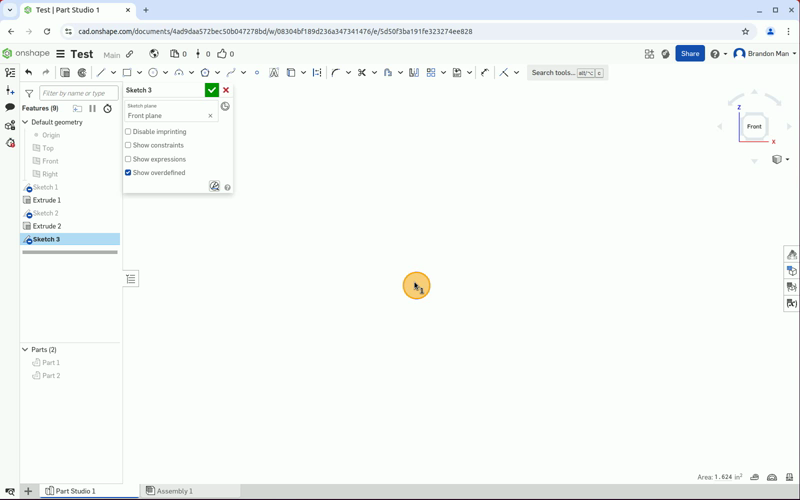
scroll(-6)
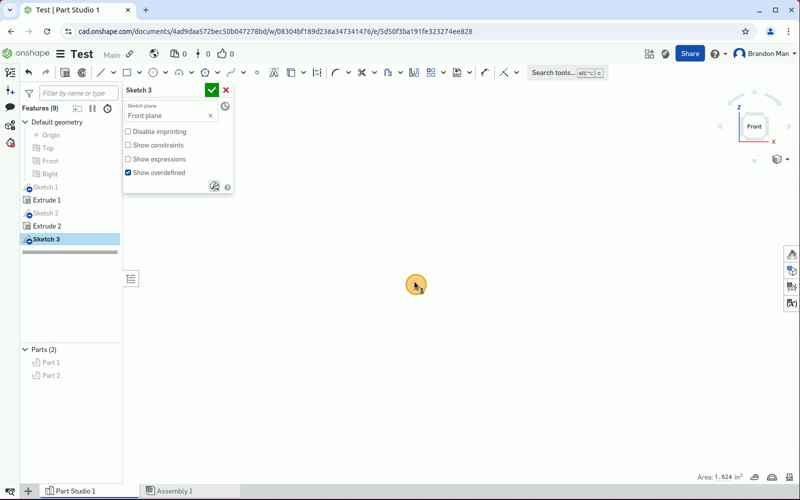
scroll(-6)
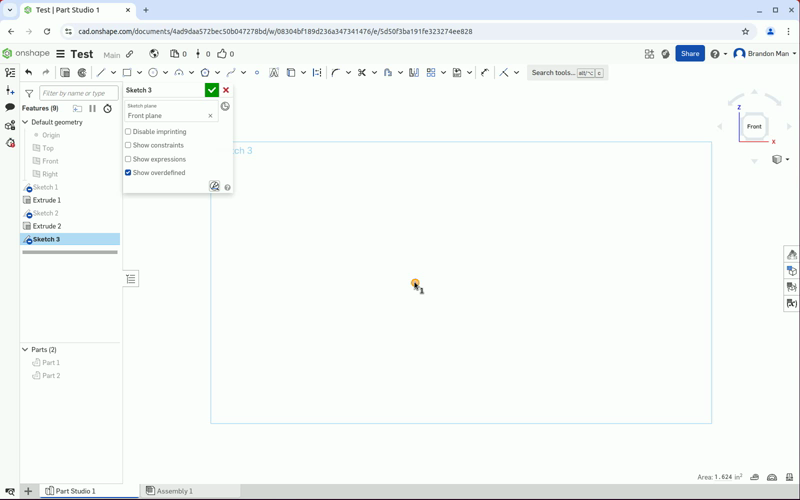
mouse_move(73, 352)
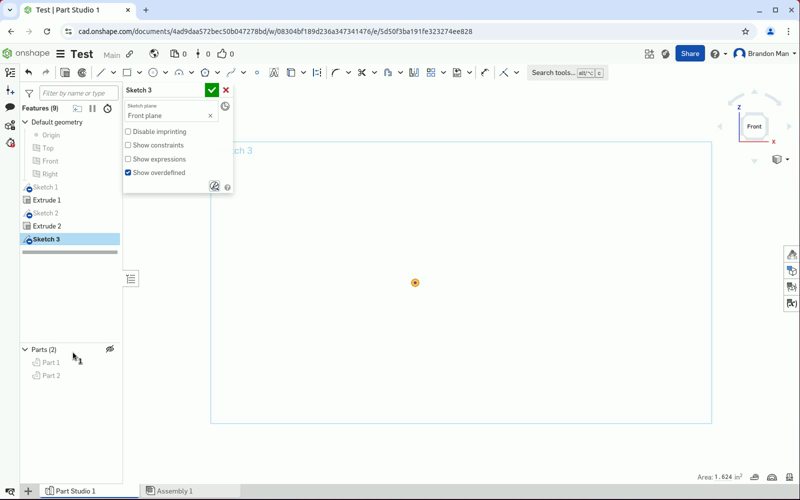
key(shift+y)
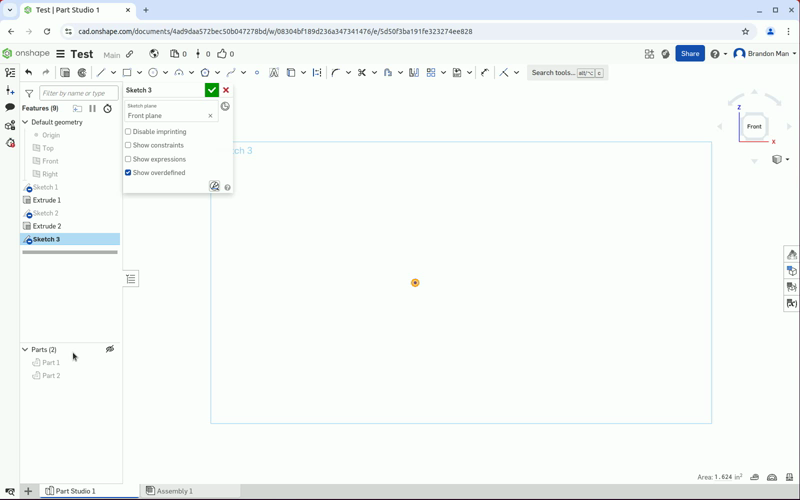
key(shift+e)
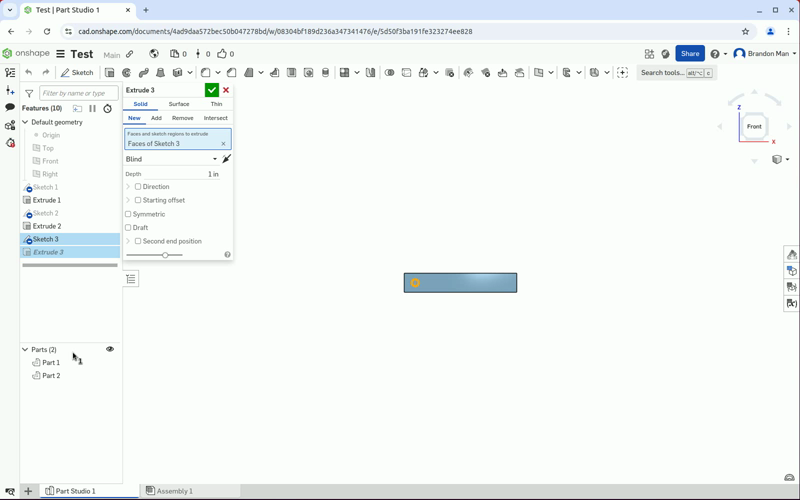
mouse_move(143, 106)
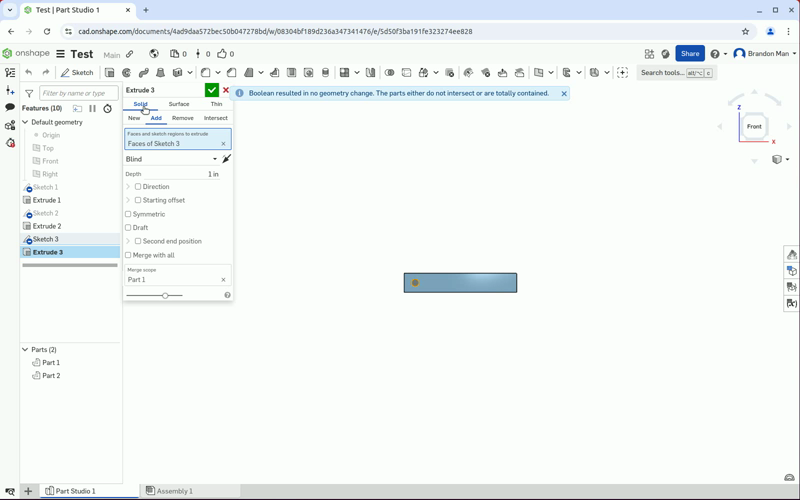
click(143, 106)
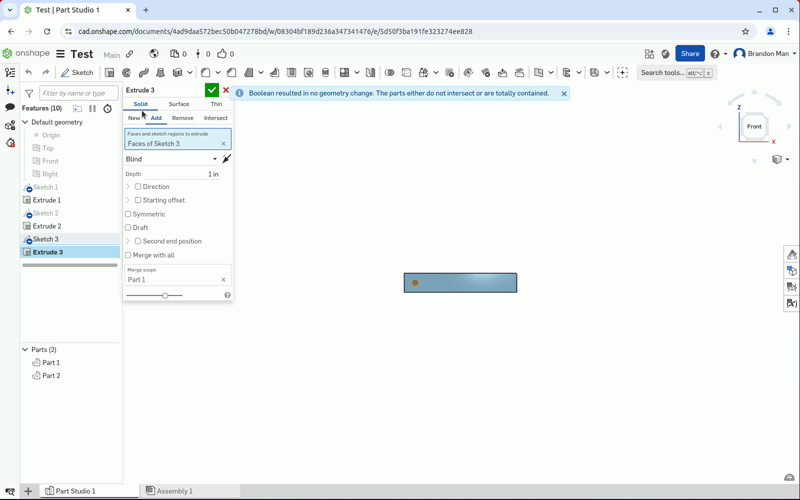
mouse_move(137, 120)
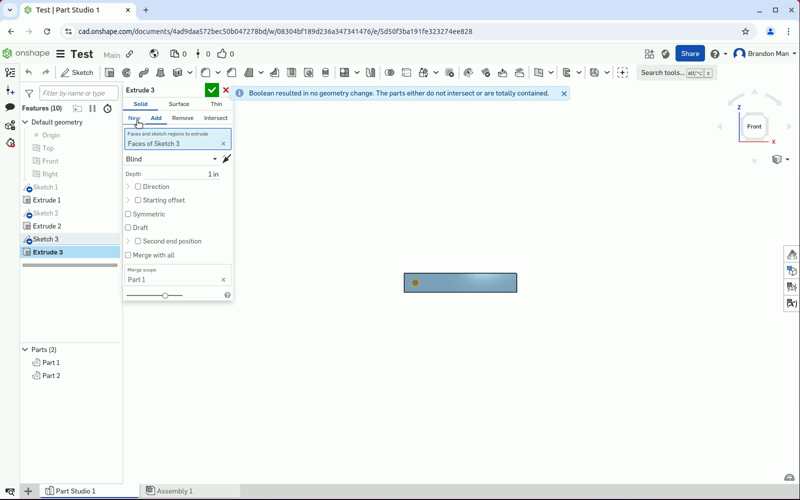
click(137, 120)
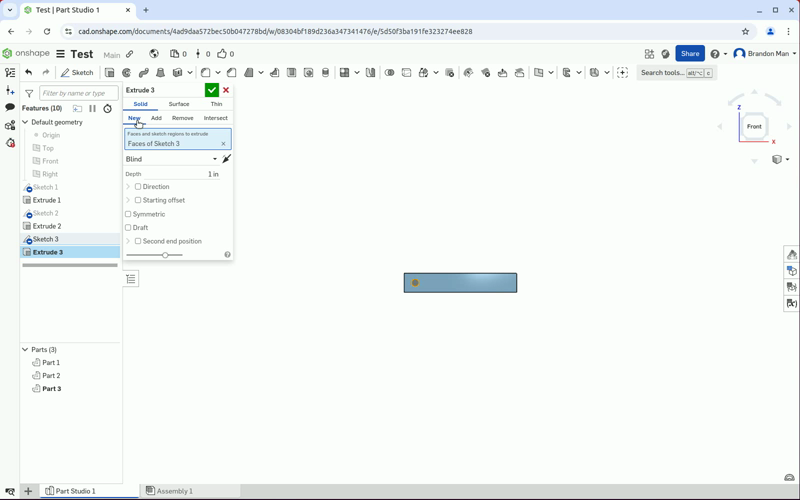
key(tab, 4)
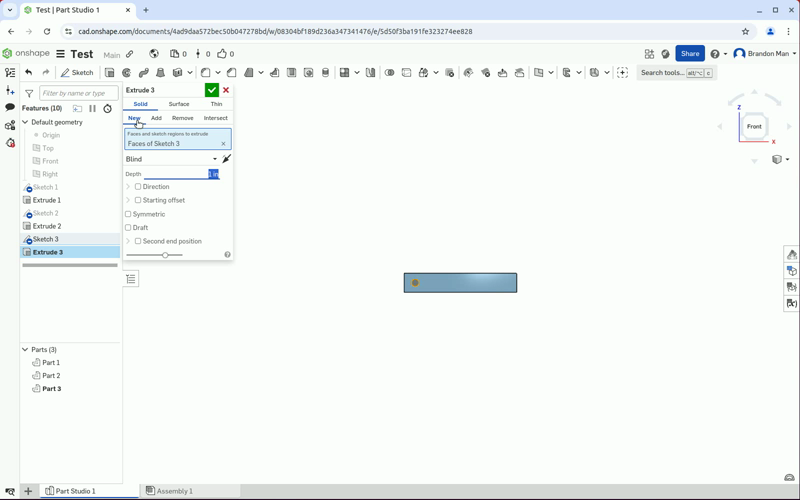
text(-23.108)
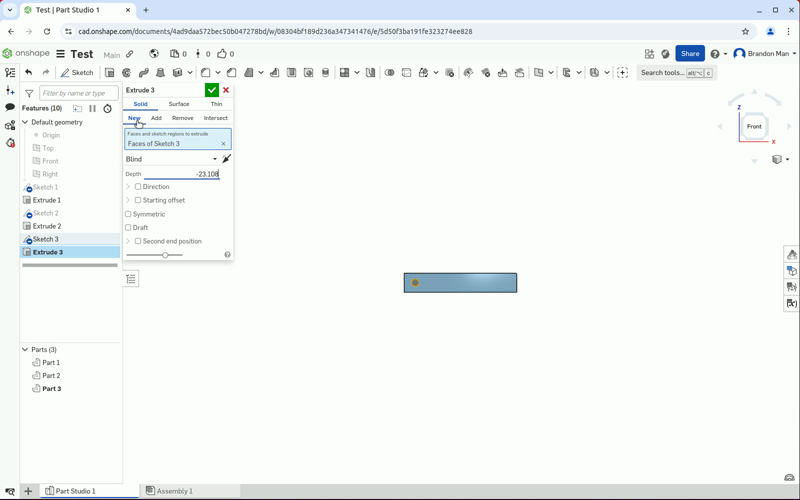
key(enter)
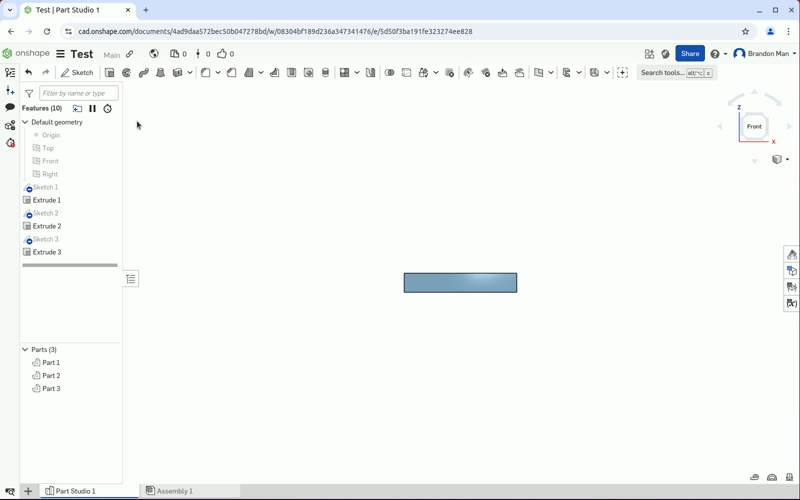
key(shift+h)
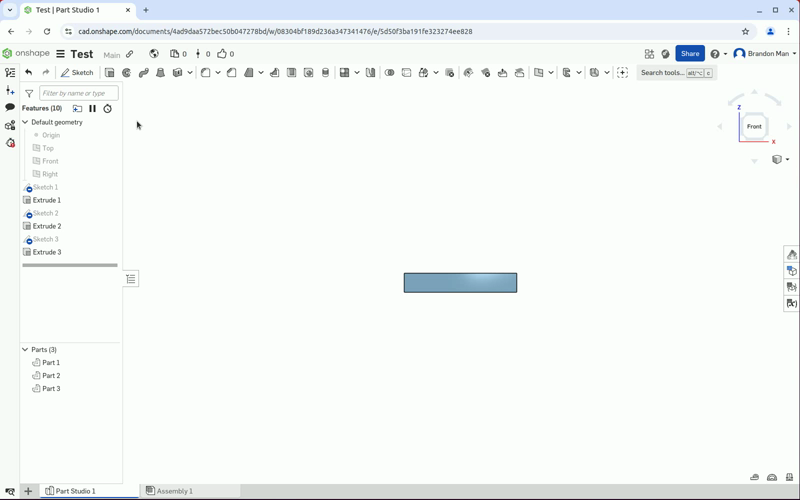
key(shift+h)
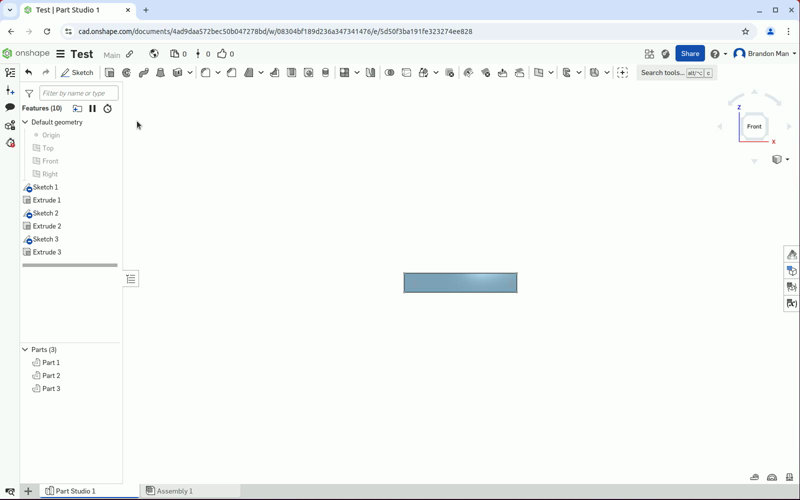
key(shift+7)
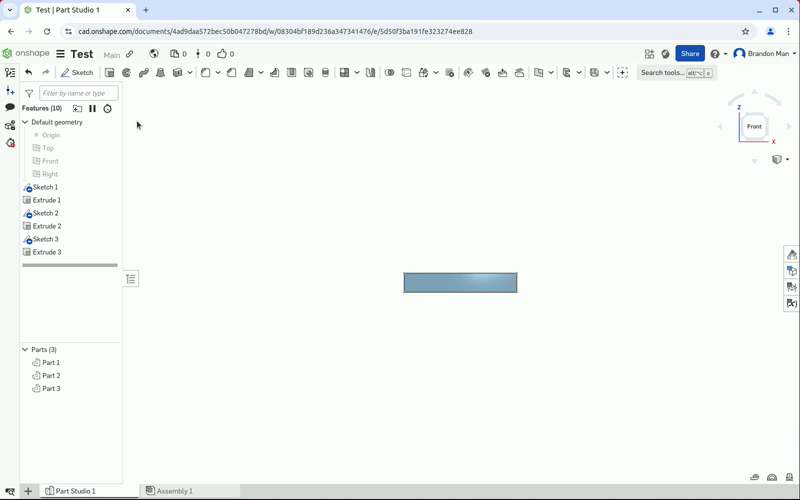
key(left, 2)
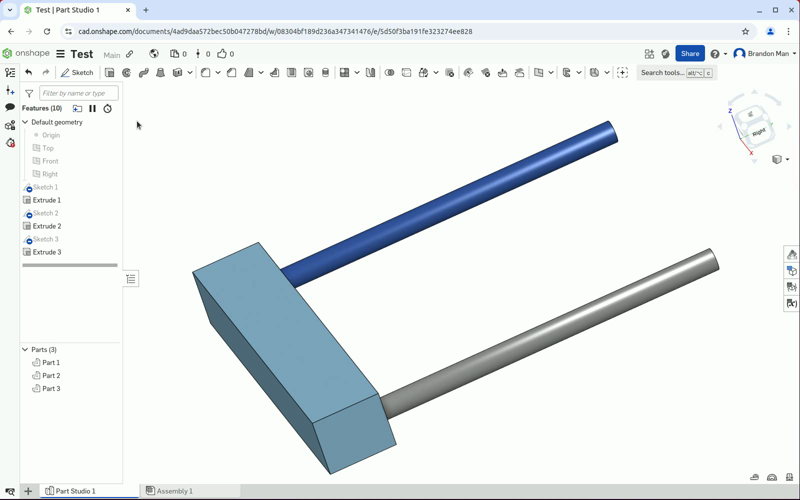
key(down, 2)
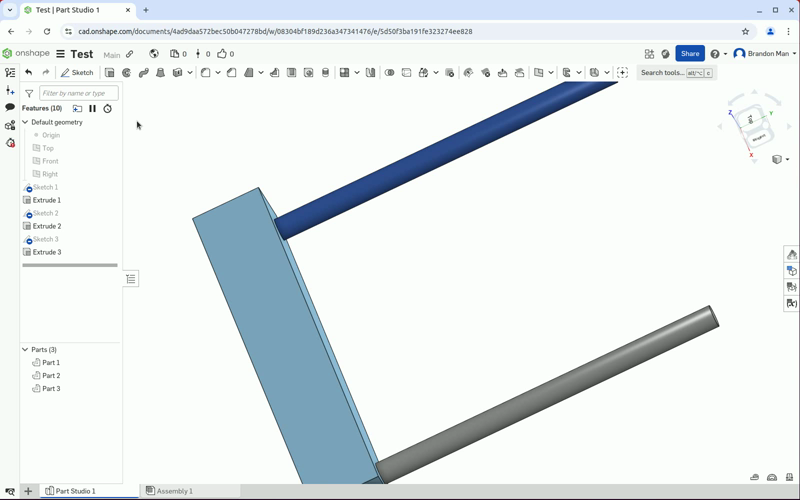
key(up, 2)
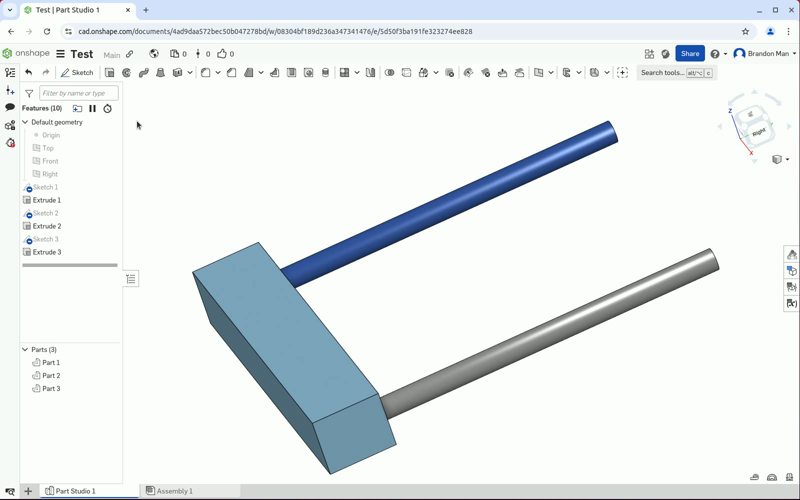
key(right, 2)
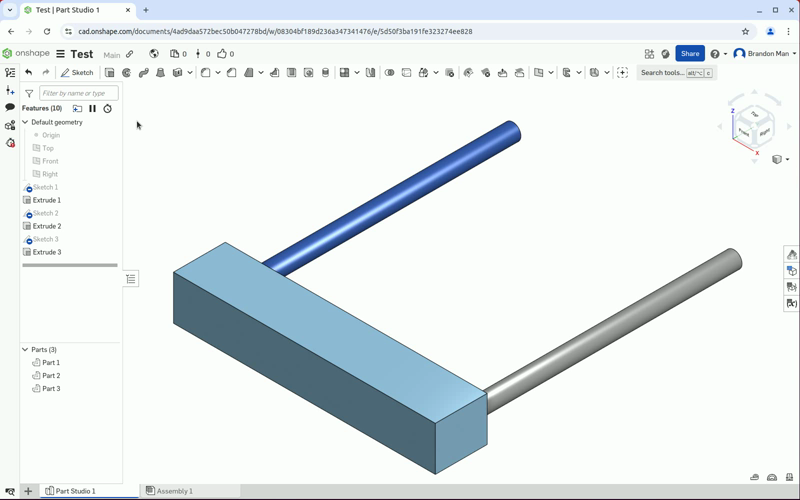
mouse_move(73, 189)
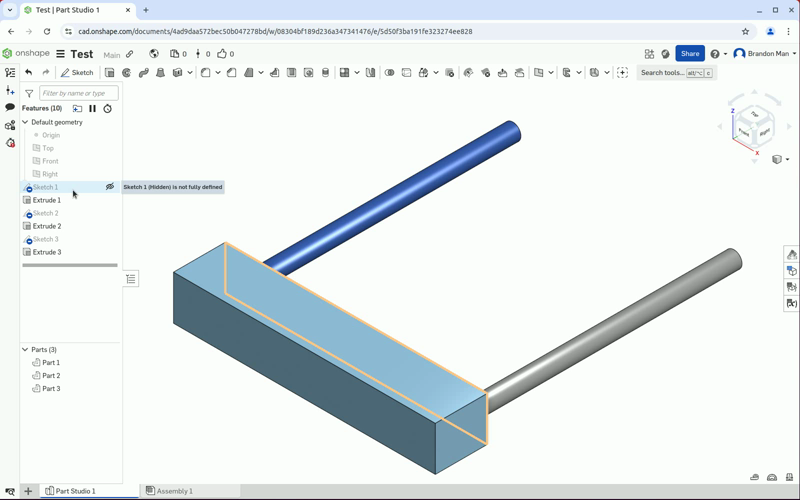
click(73, 189)